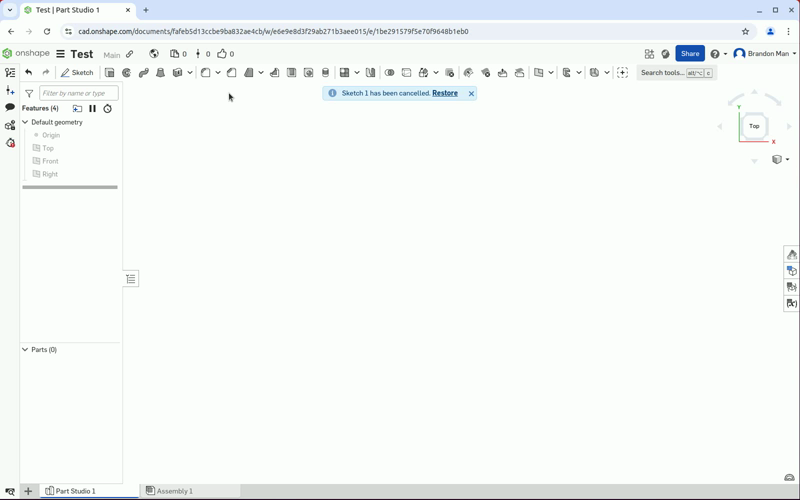
key(shift+h)
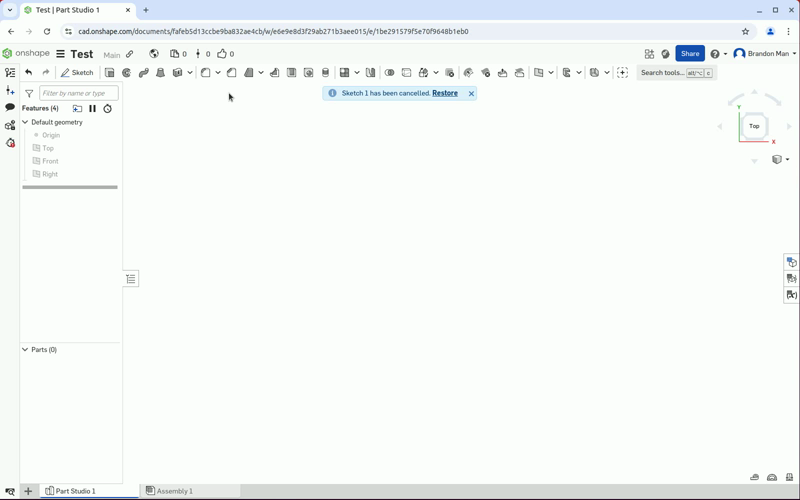
mouse_move(73, 352)
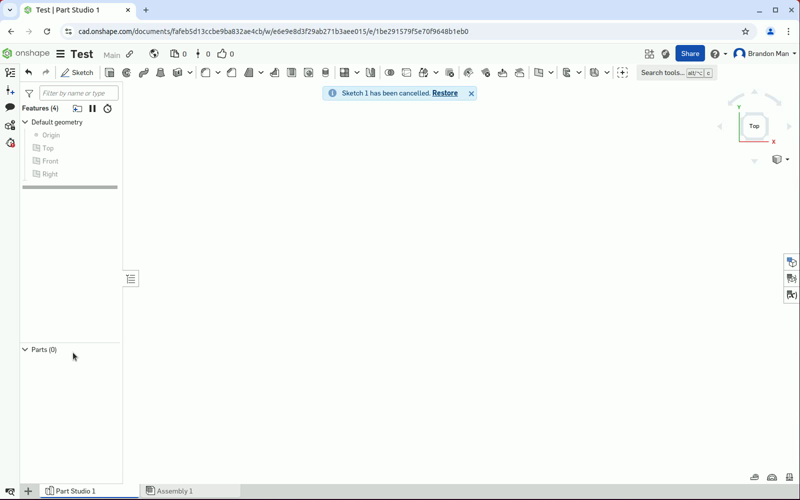
key(y)
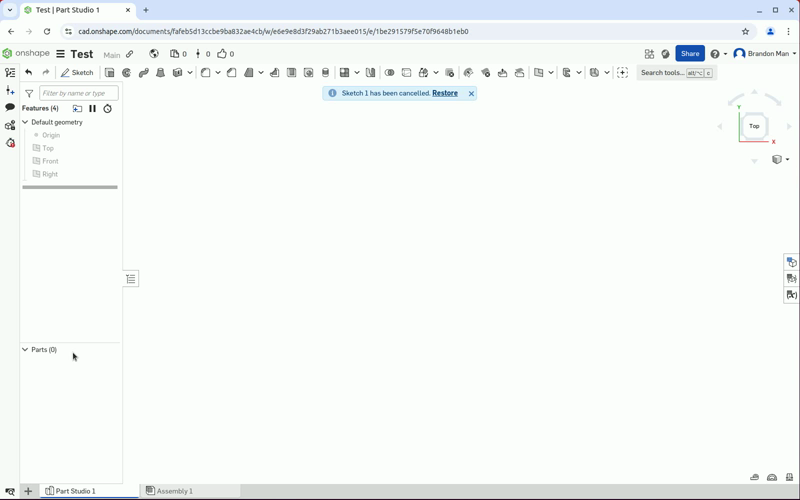
key(shift+p)
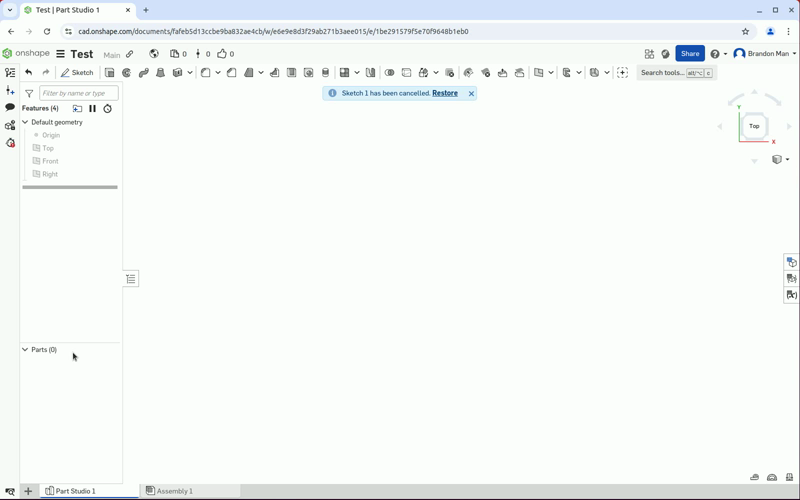
key(space)
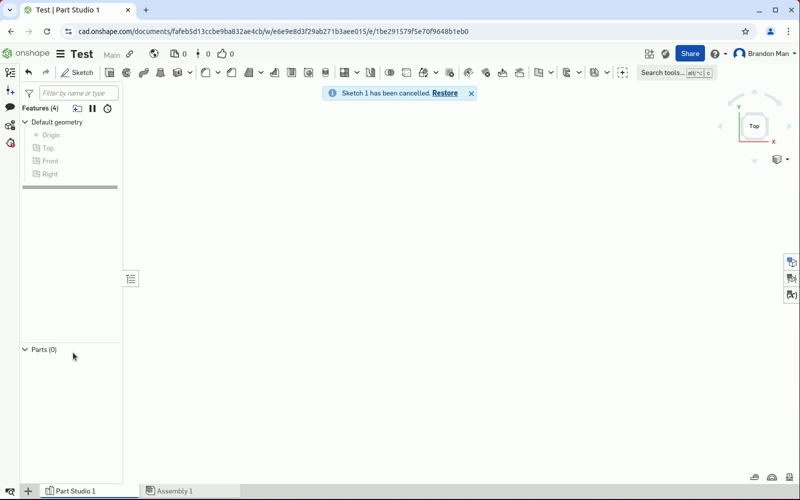
key_down(shift)
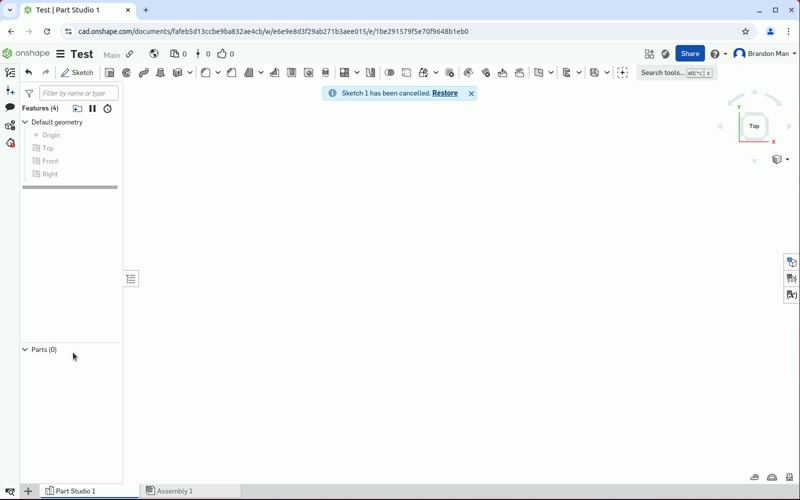
key(up)
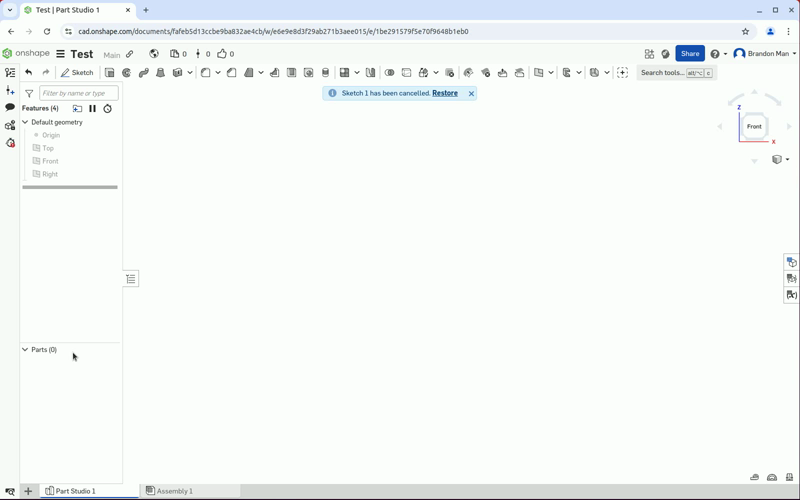
key_up(shift)
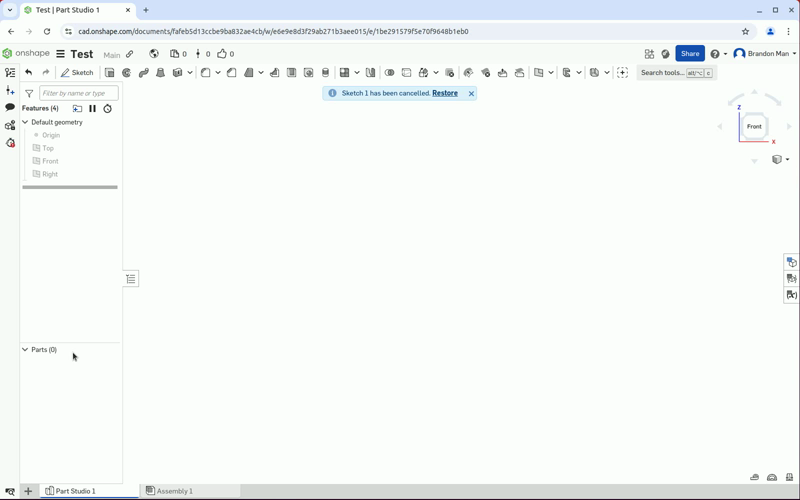
mouse_move(73, 352)
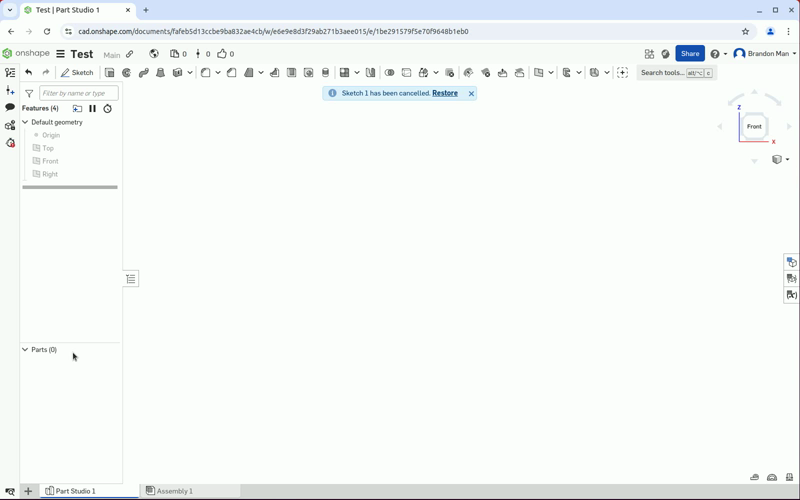
key(shift+y)
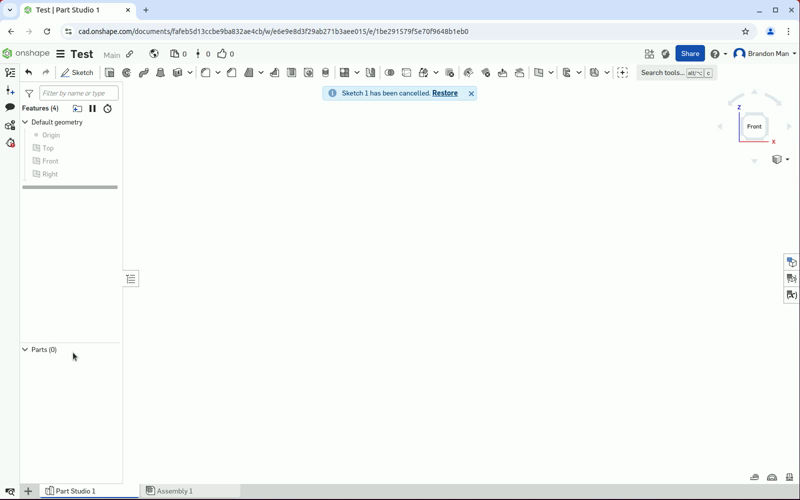
key(shift+s)
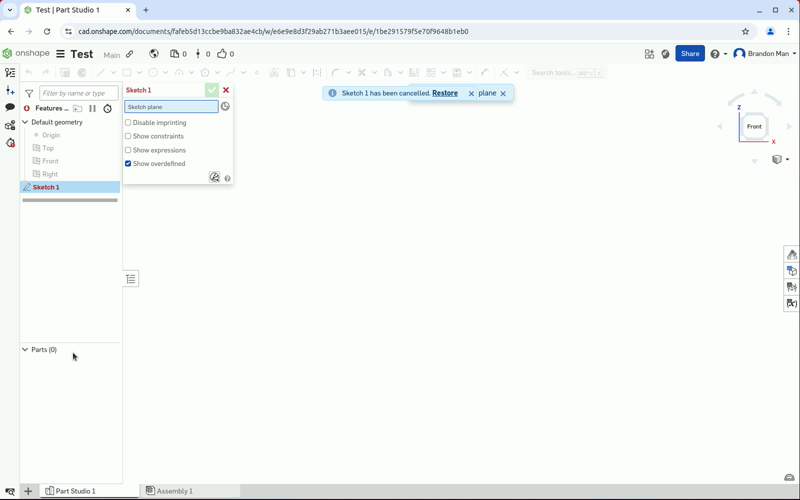
mouse_move(73, 163)
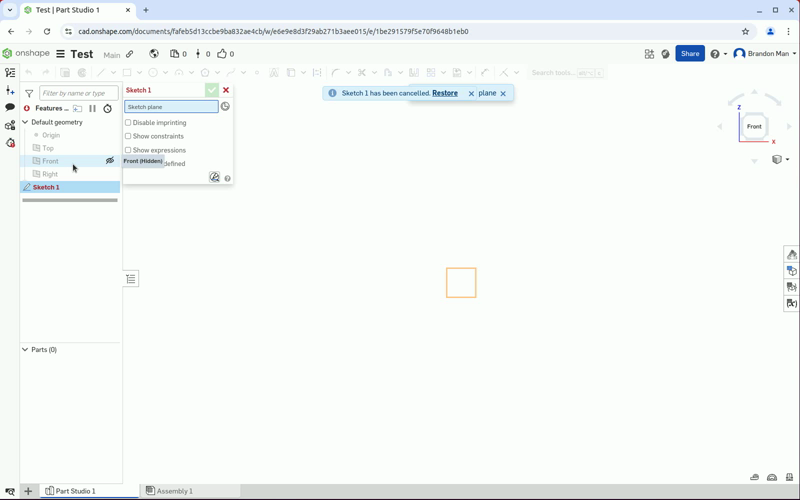
click(73, 163)
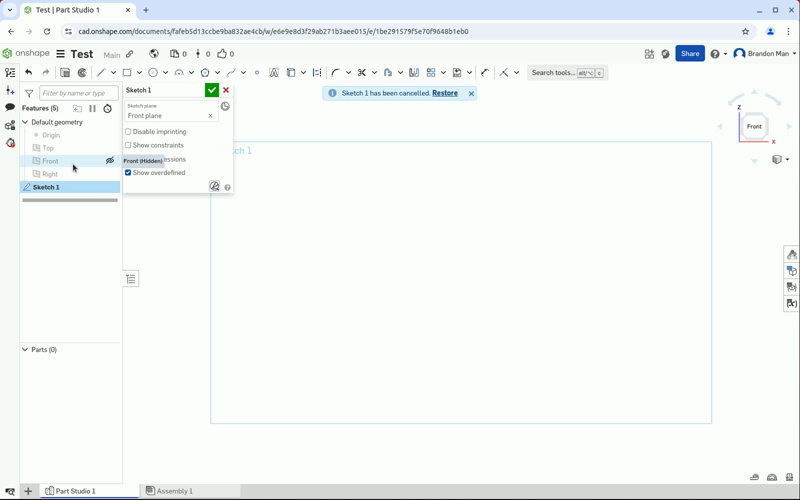
mouse_move(73, 352)
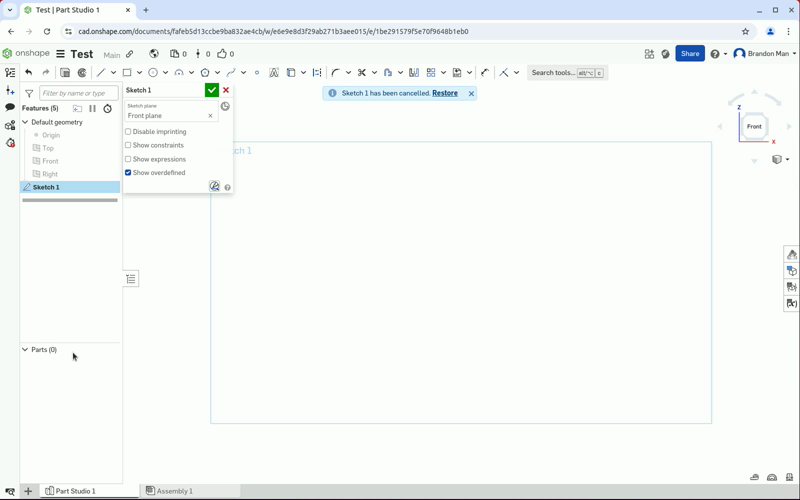
key(y)
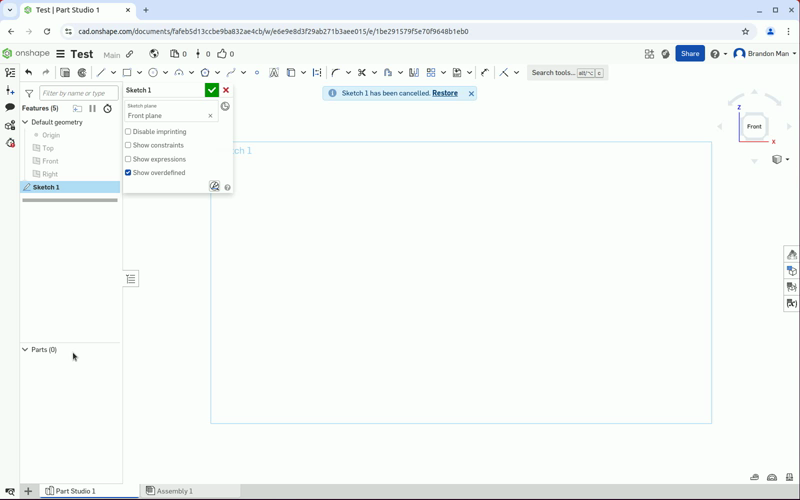
key(l)
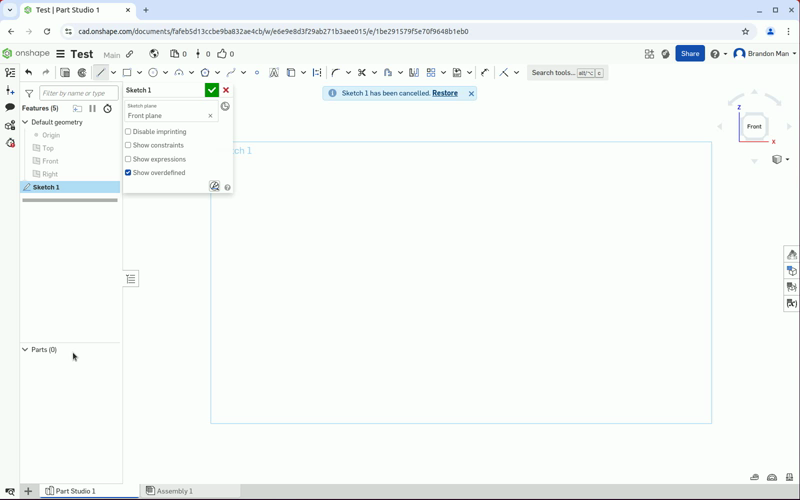
key_down(shift)
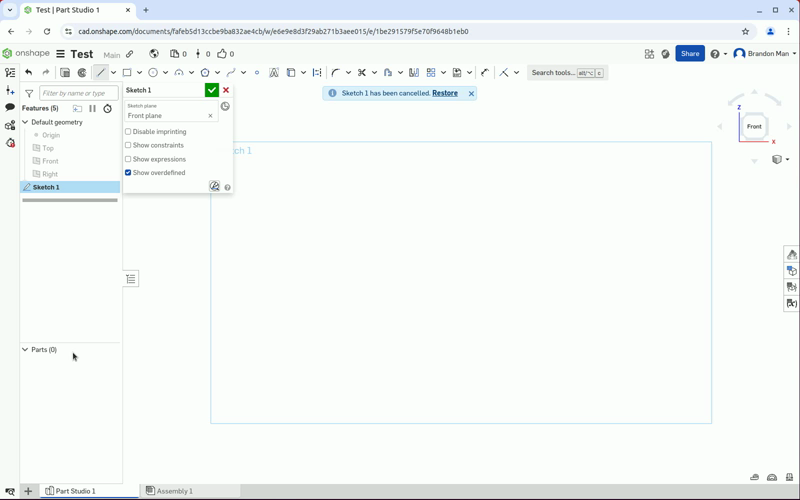
mouse_move(397, 282)
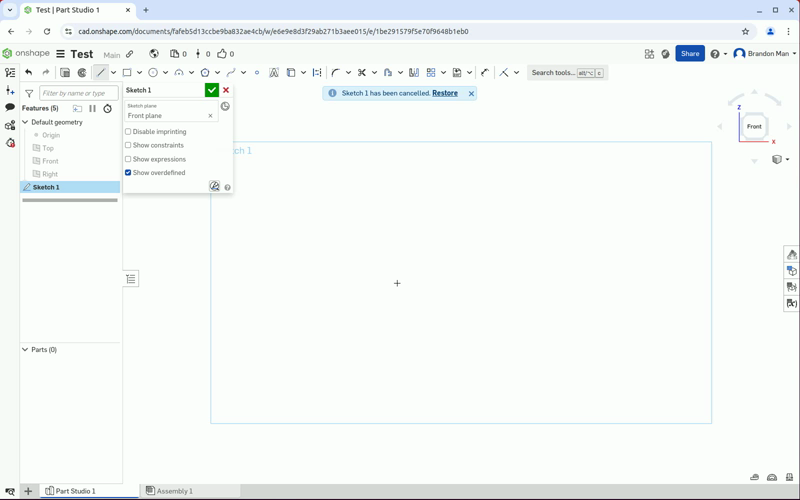
click(397, 282)
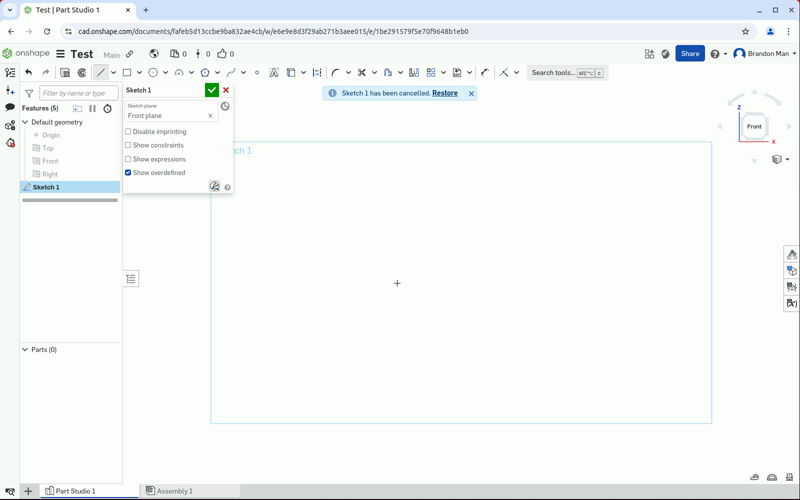
key_up(shift)
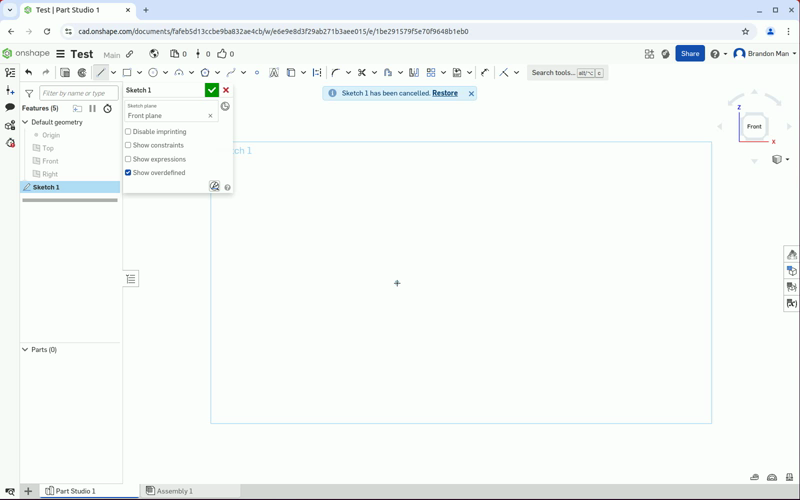
key_down(shift)
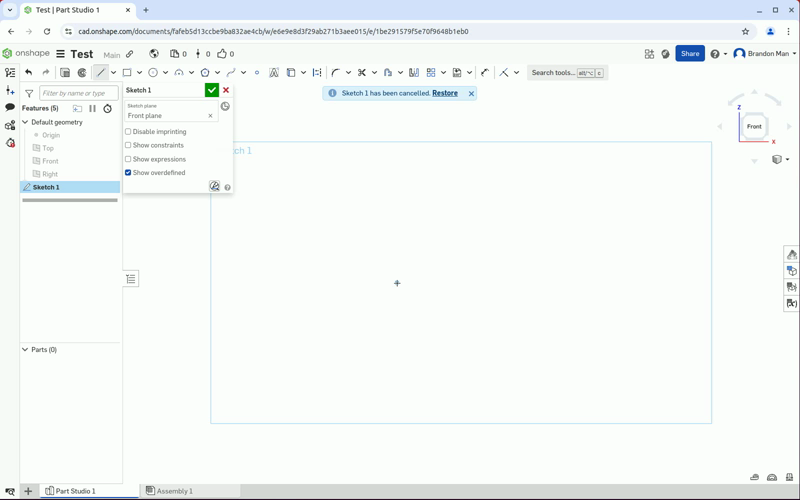
mouse_move(460, 282)
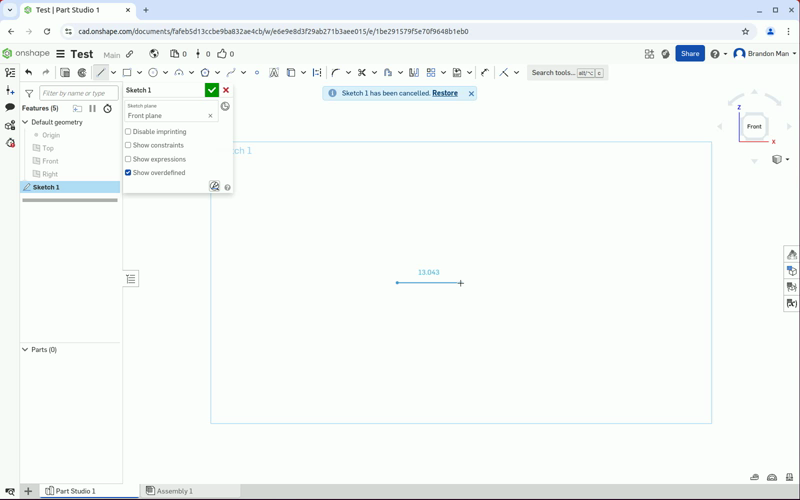
click(460, 282)
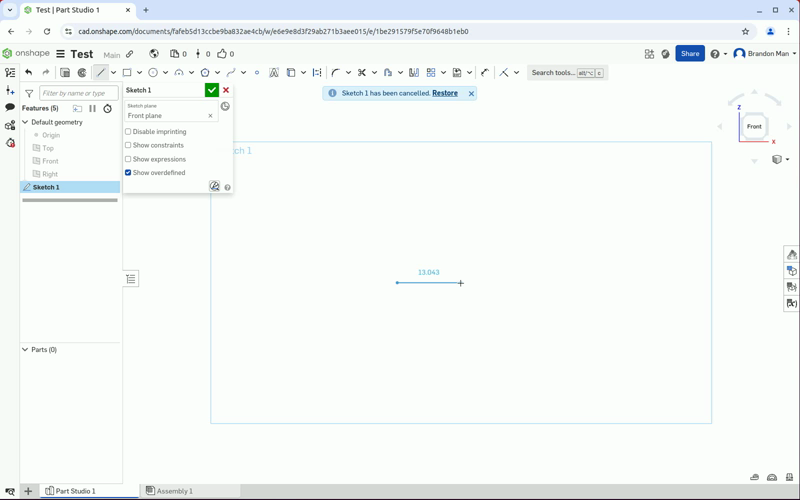
key_up(shift)
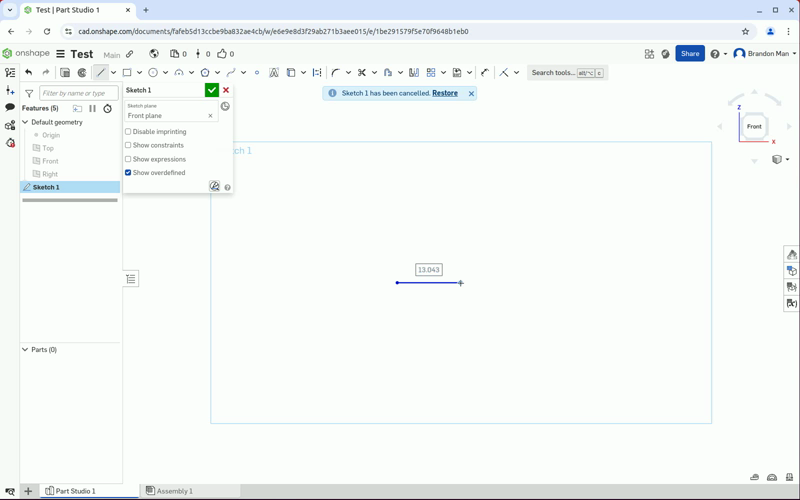
key_down(shift)
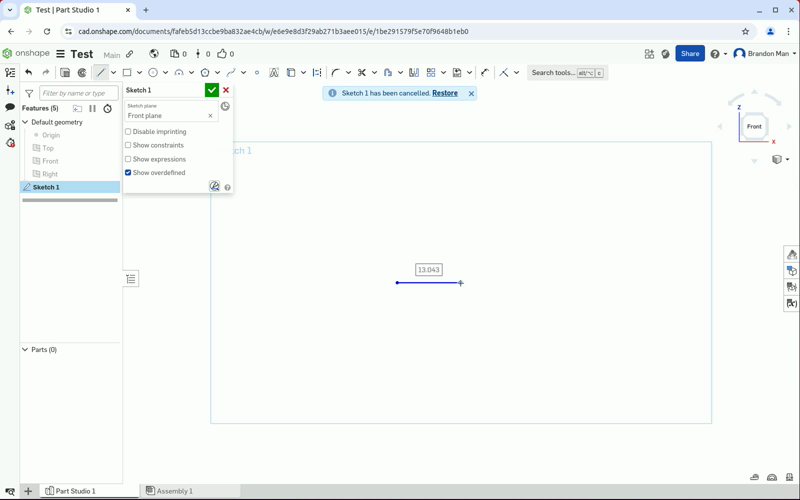
mouse_move(460, 201)
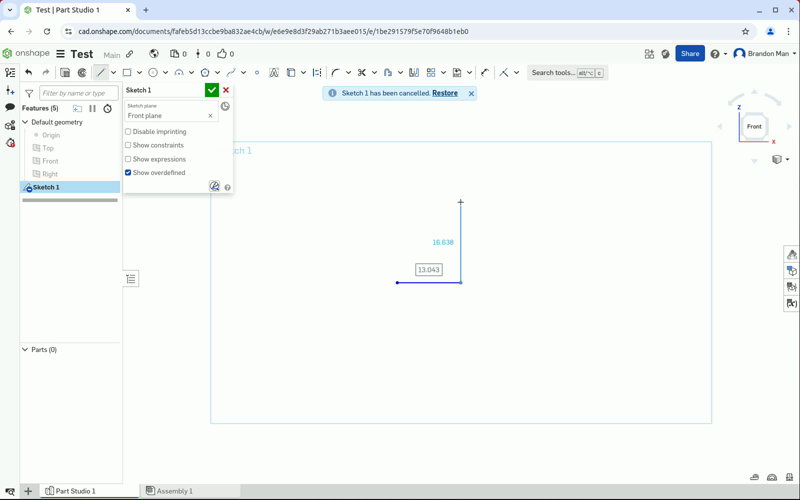
click(460, 201)
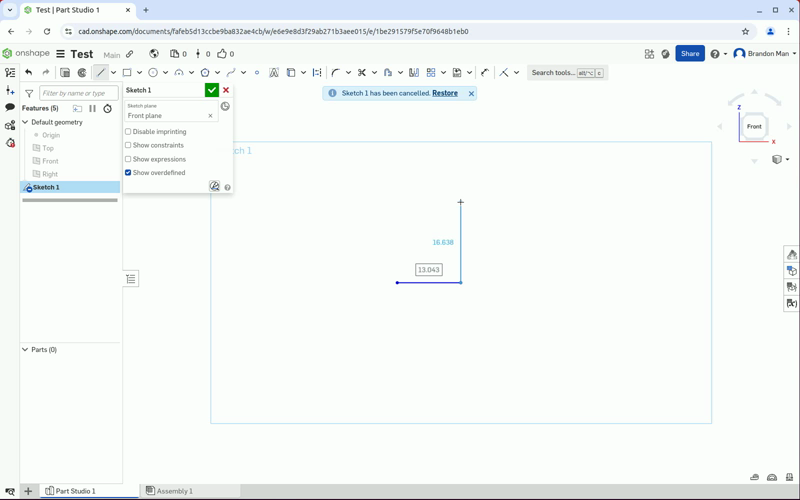
key_up(shift)
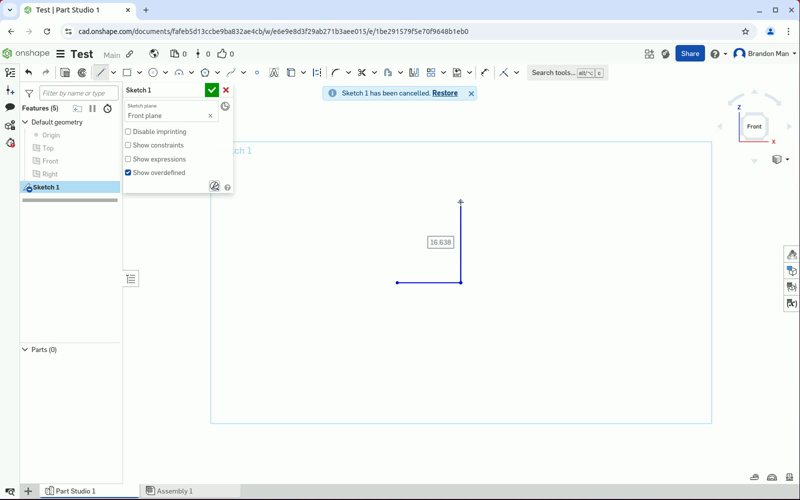
key(esc)
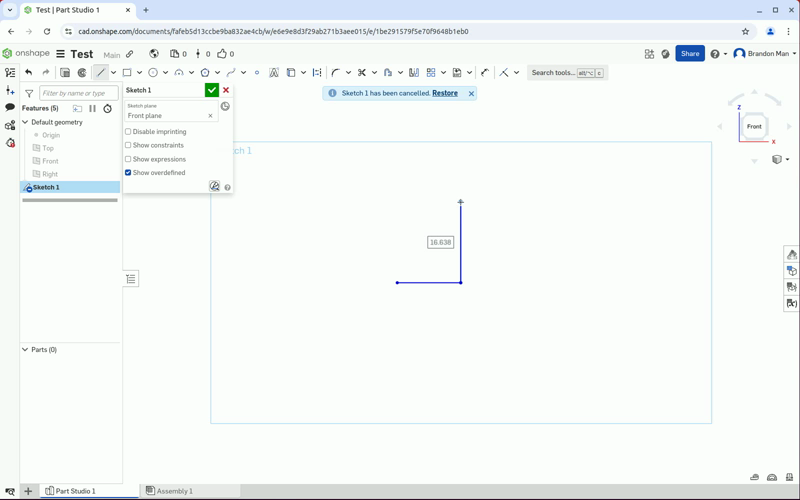
key(a)
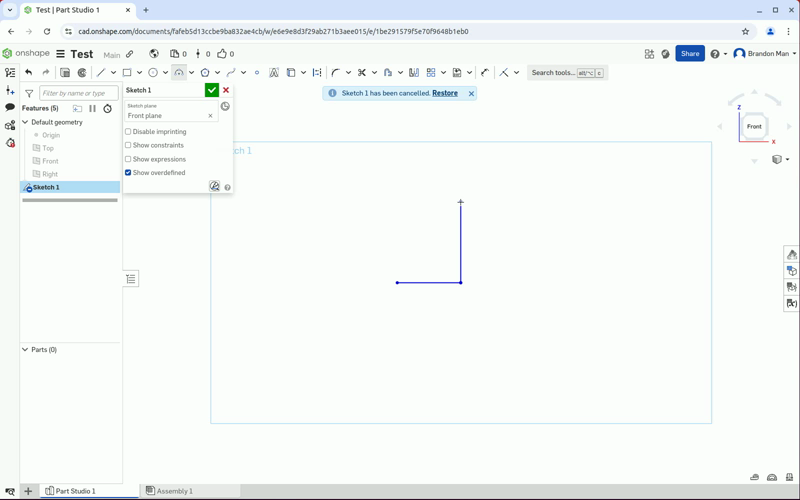
mouse_move(460, 201)
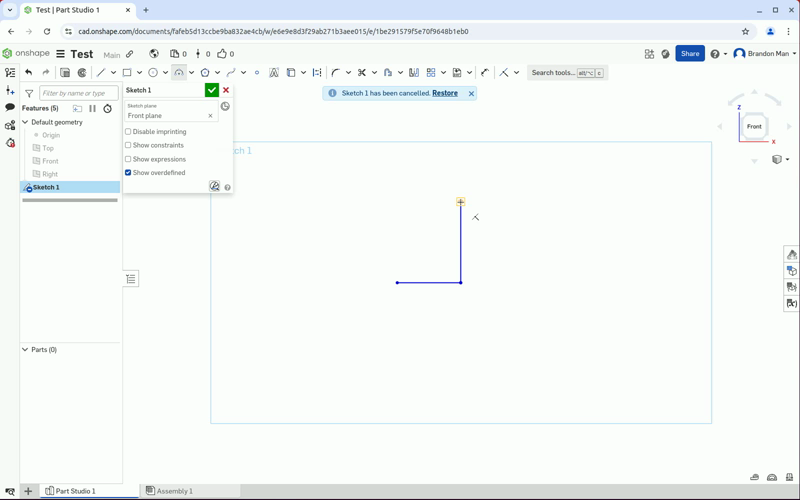
click(460, 201)
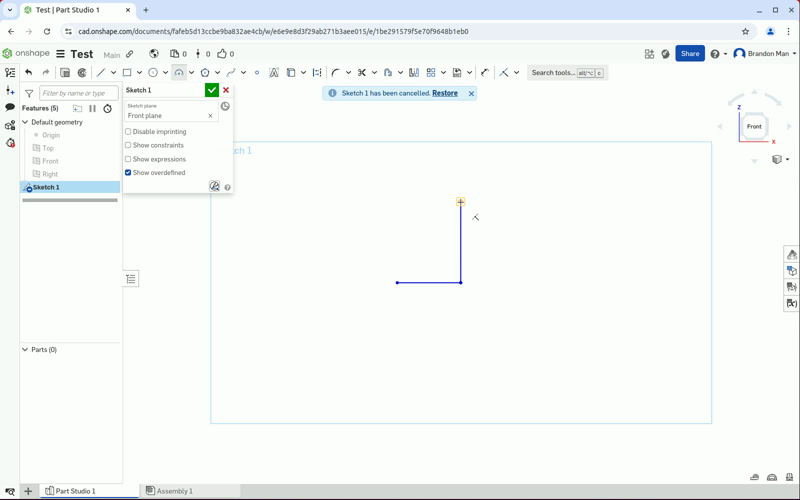
key_down(shift)
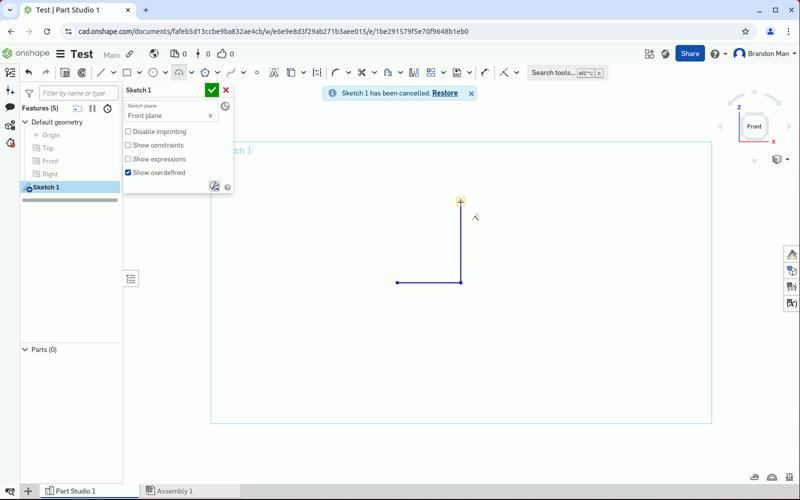
mouse_move(397, 201)
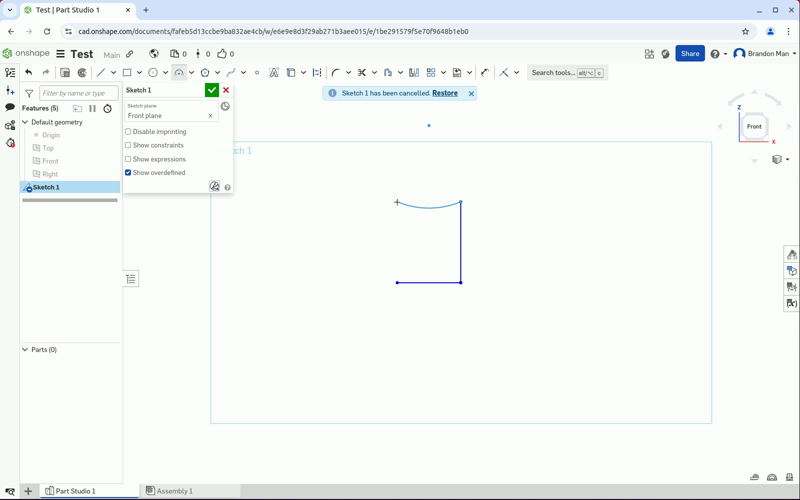
click(397, 201)
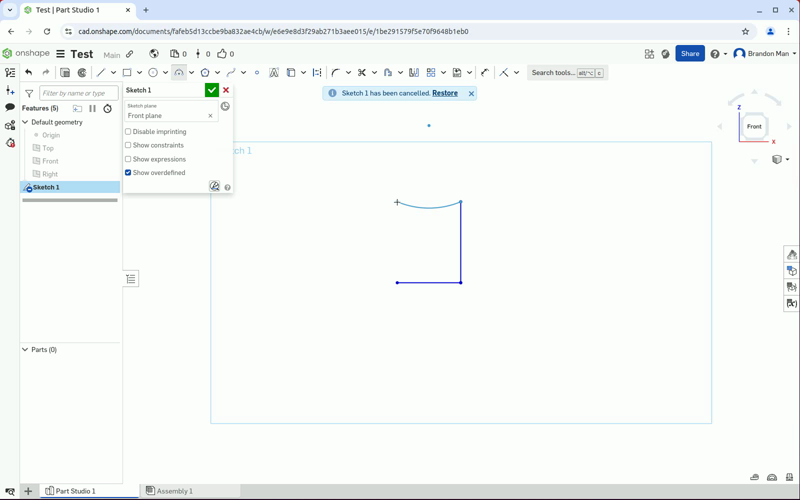
mouse_move(429, 233)
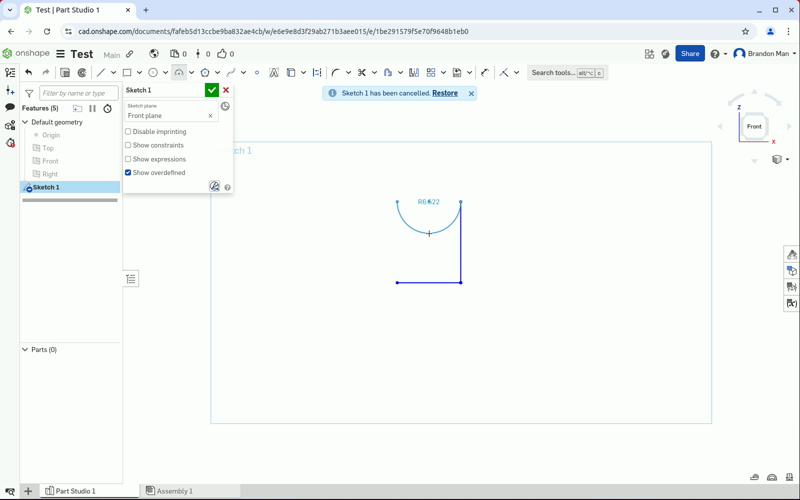
click(429, 233)
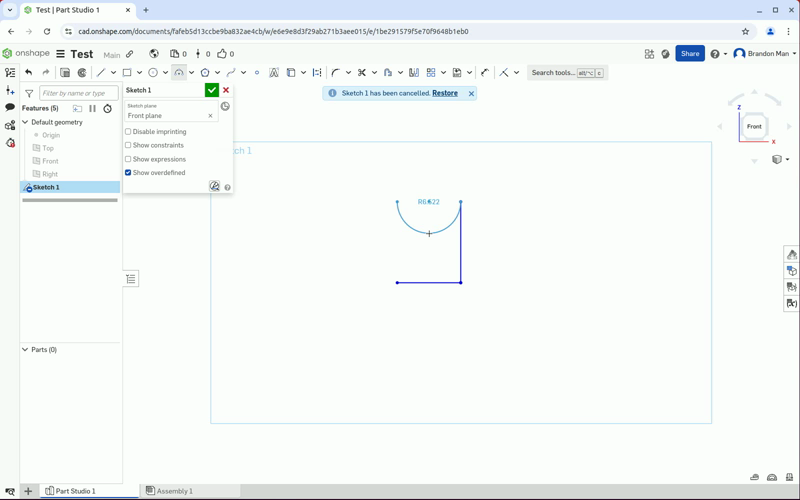
key_up(shift)
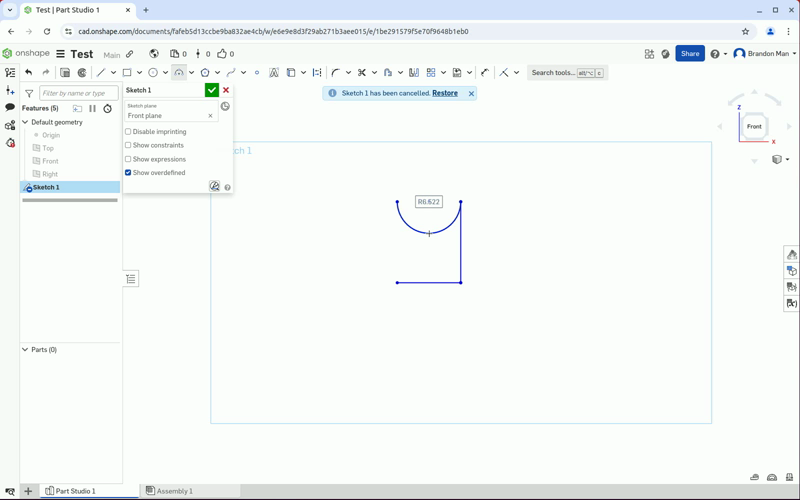
key(esc)
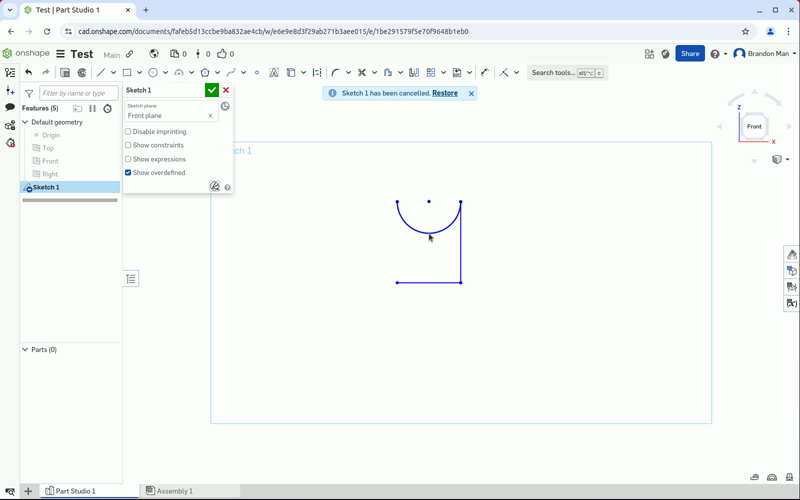
key(l)
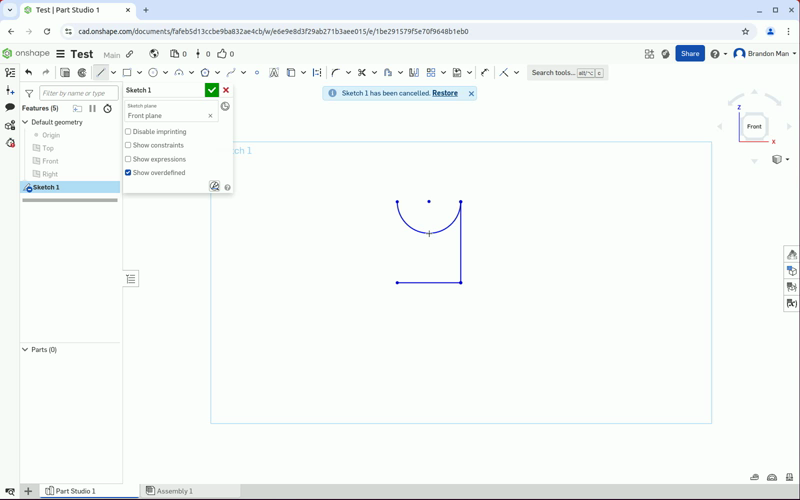
mouse_move(397, 201)
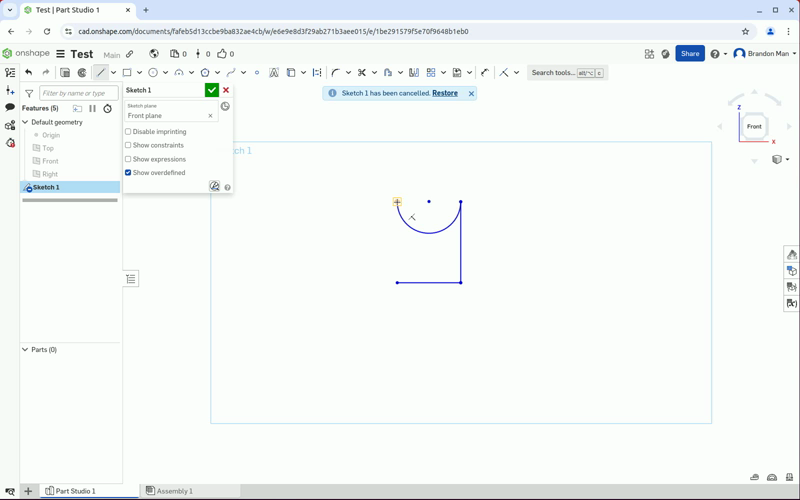
click(397, 201)
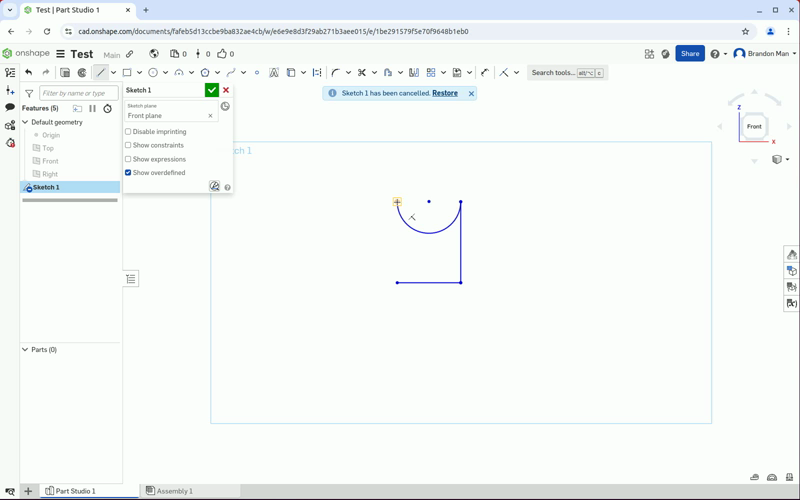
key_down(shift)
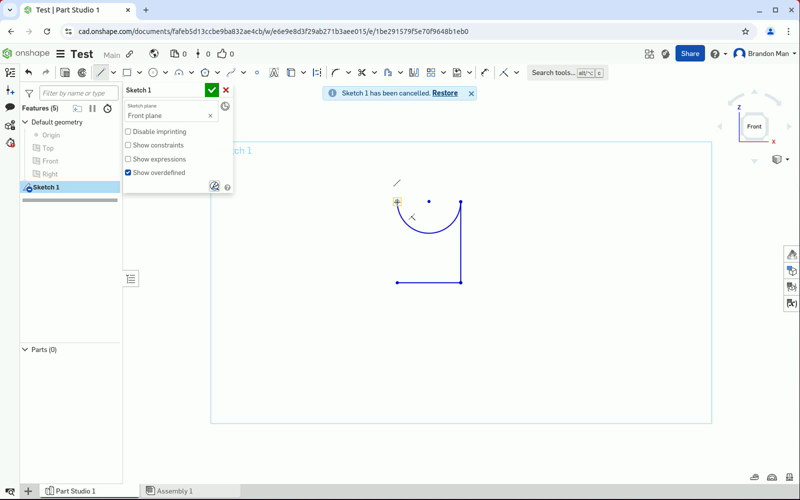
mouse_move(397, 282)
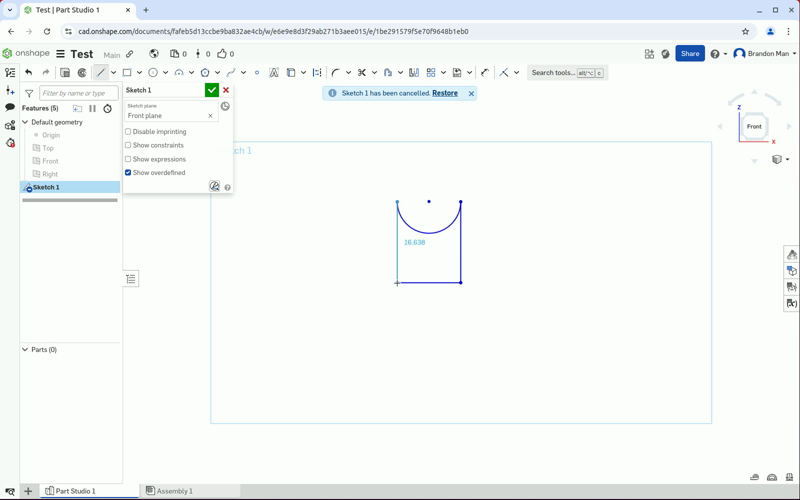
key_up(shift)
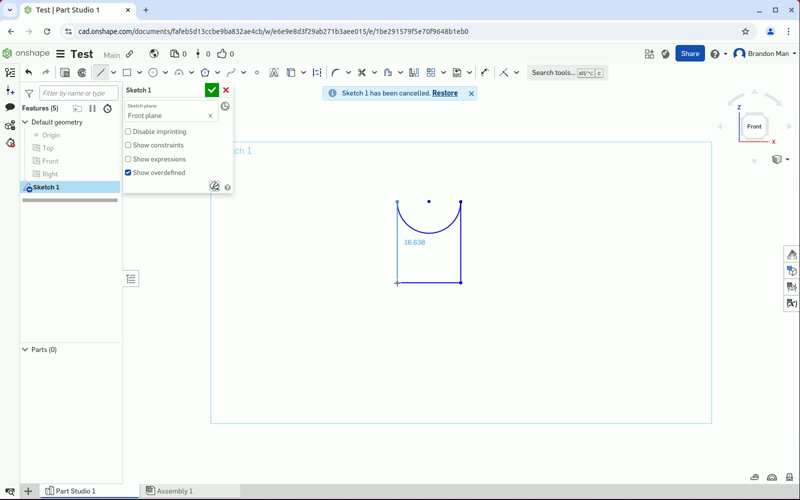
click(397, 282)
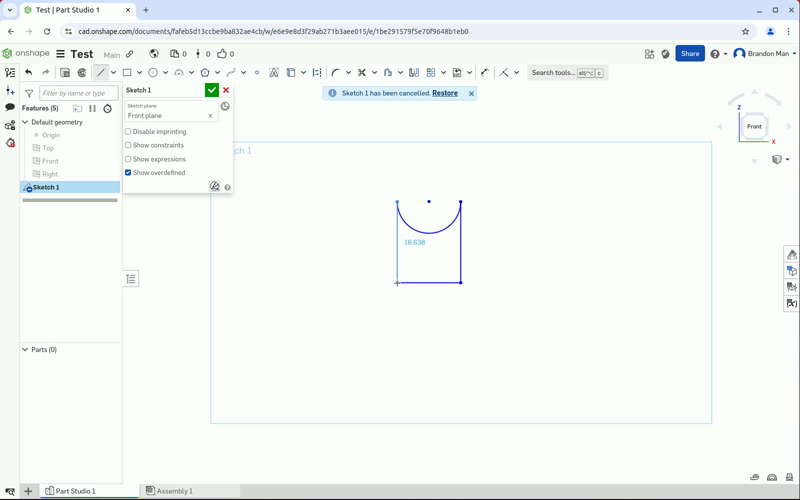
key(esc)
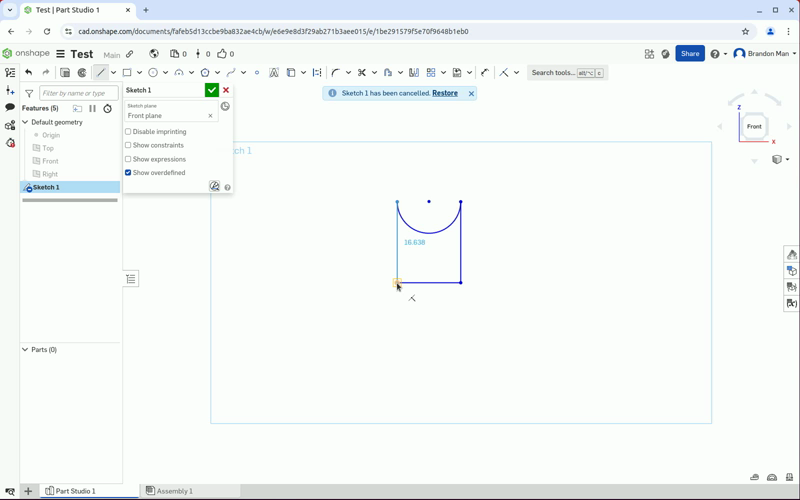
key(l)
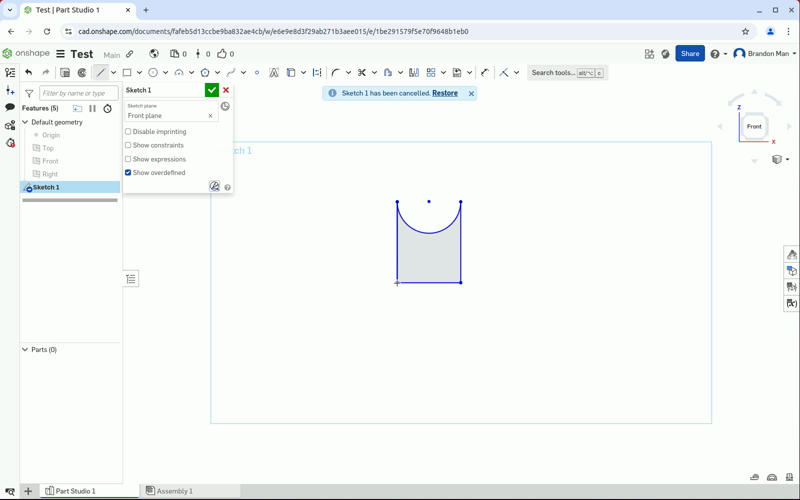
key_down(shift)
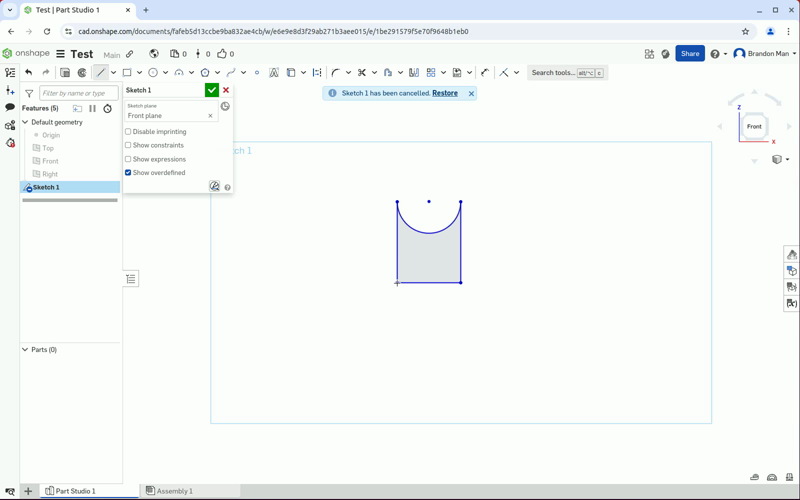
mouse_move(405, 274)
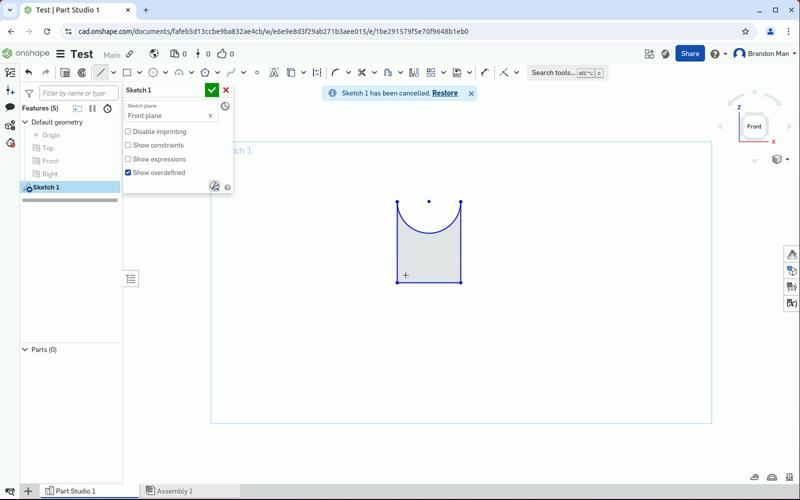
click(405, 274)
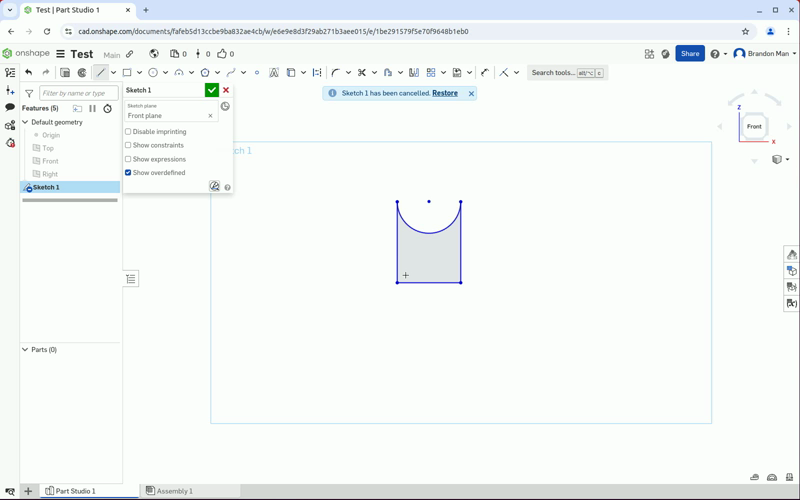
key_up(shift)
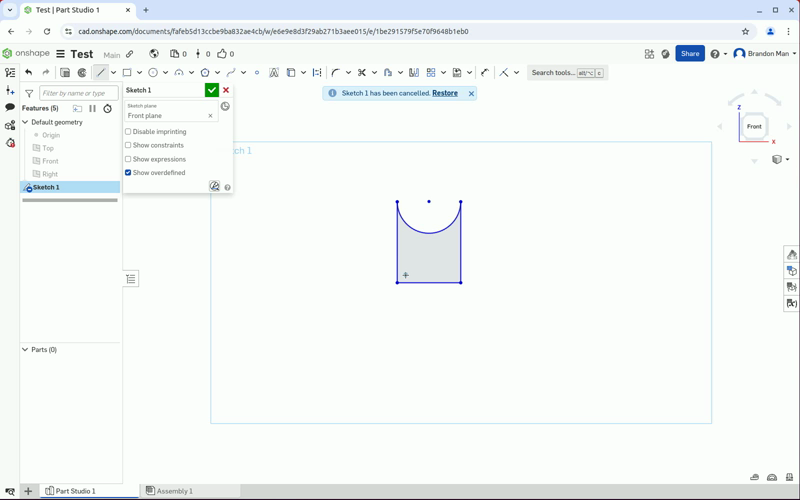
key_down(shift)
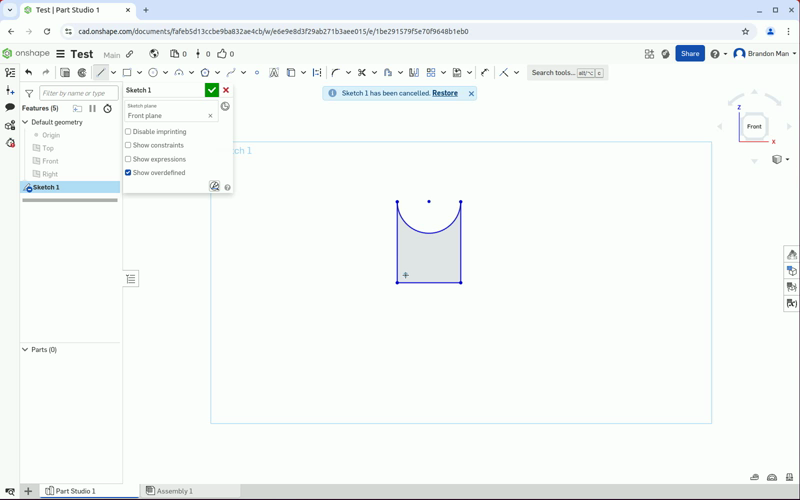
mouse_move(435, 274)
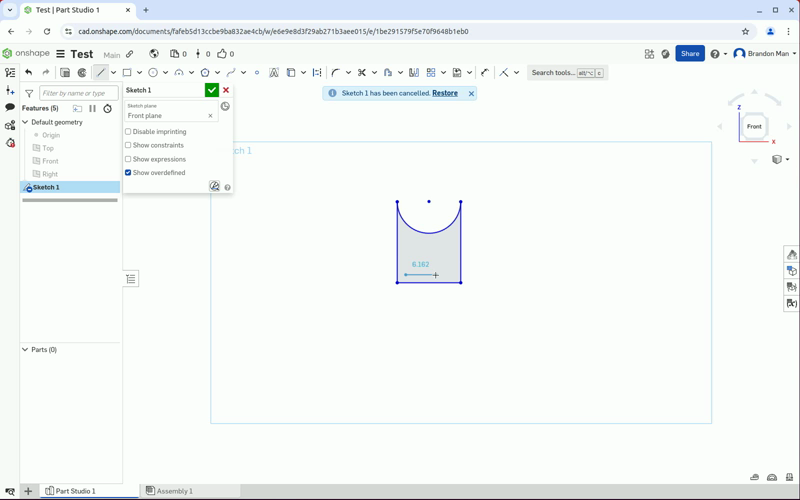
mouse_move(453, 274)
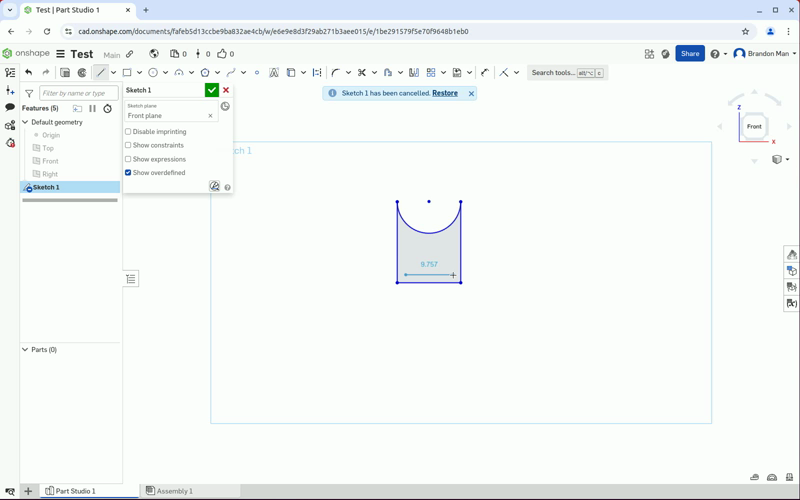
click(453, 274)
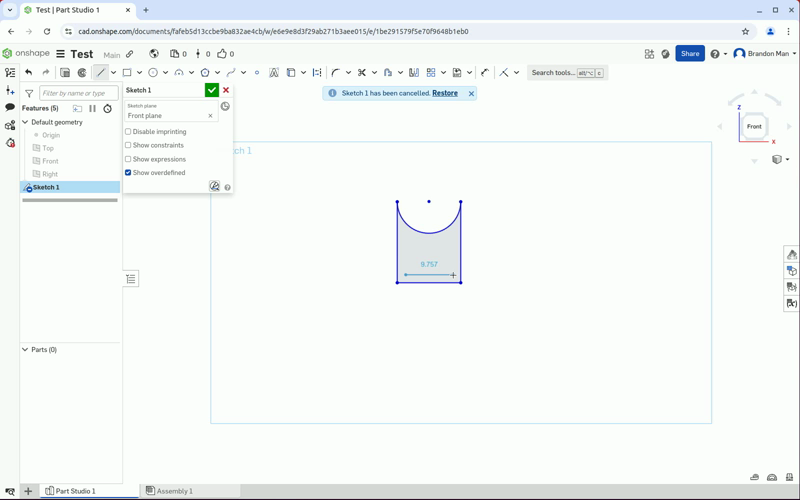
key_up(shift)
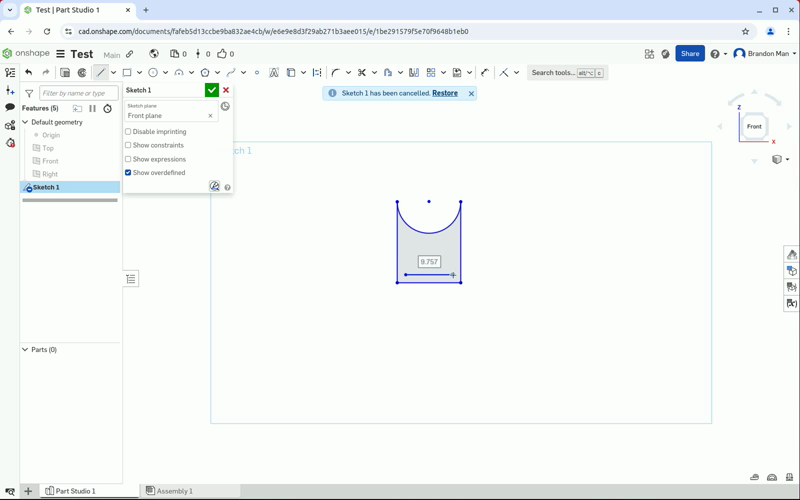
key_down(shift)
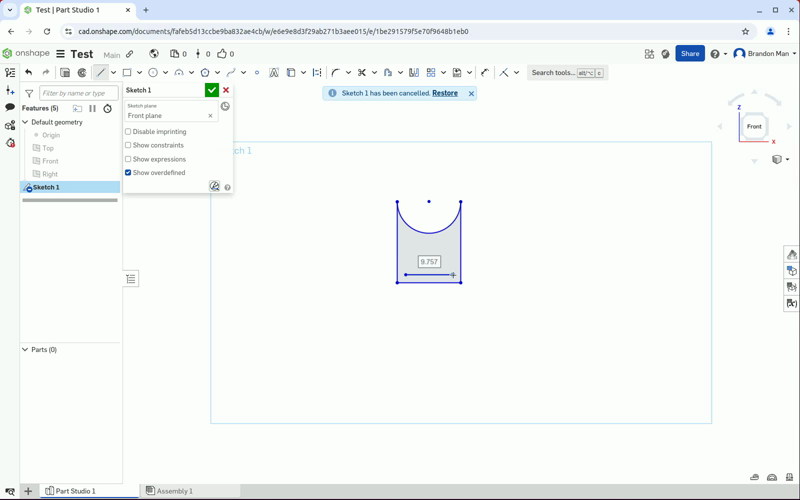
mouse_move(453, 201)
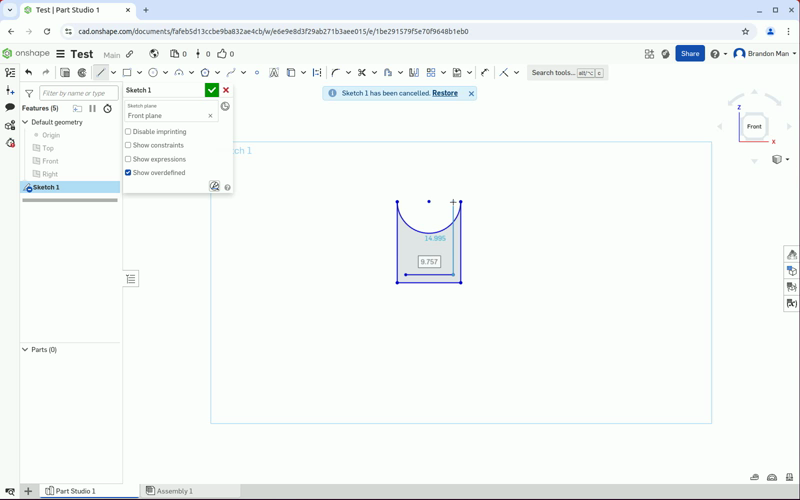
click(453, 201)
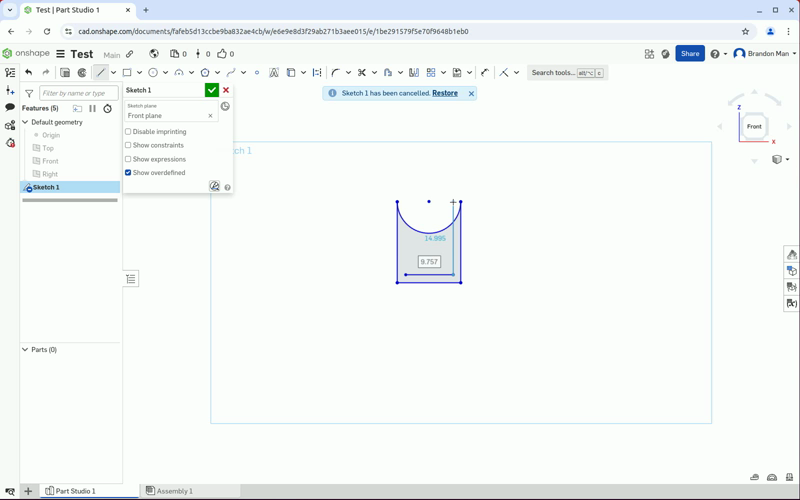
key_up(shift)
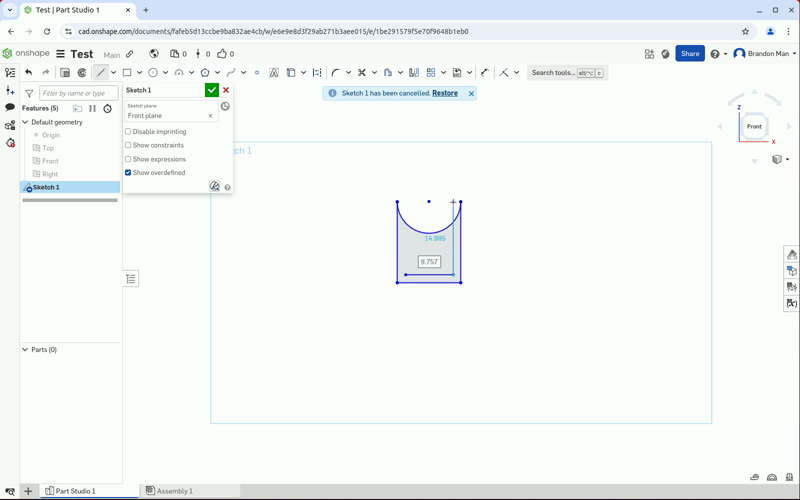
key(esc)
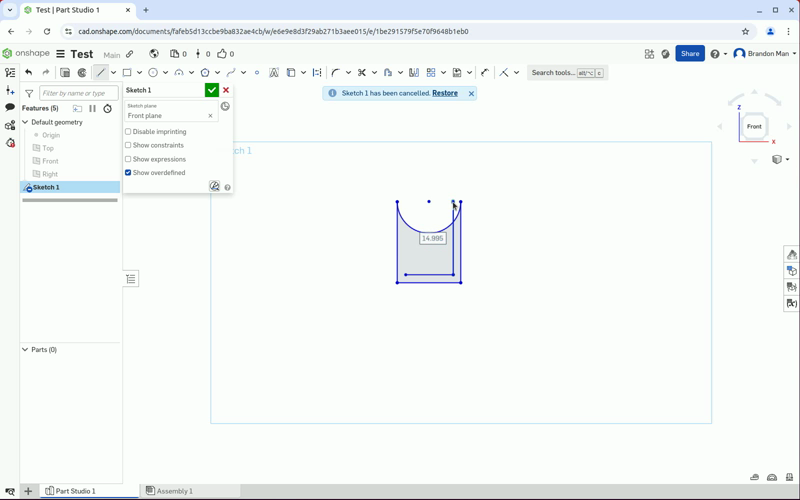
key(a)
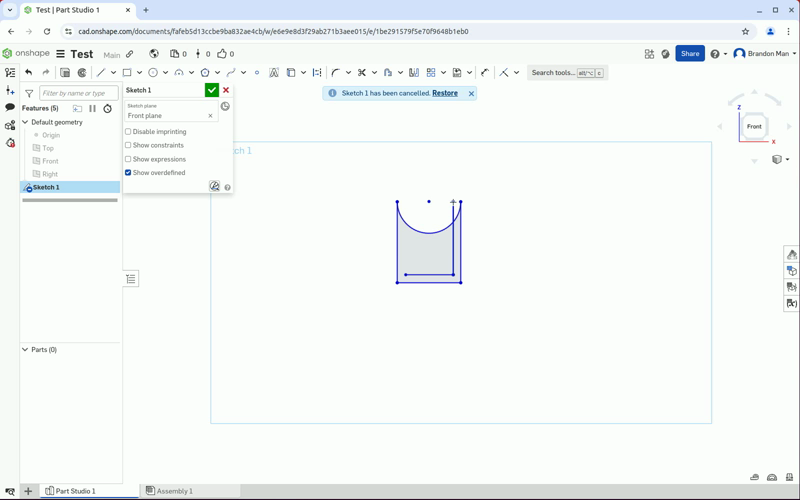
mouse_move(453, 201)
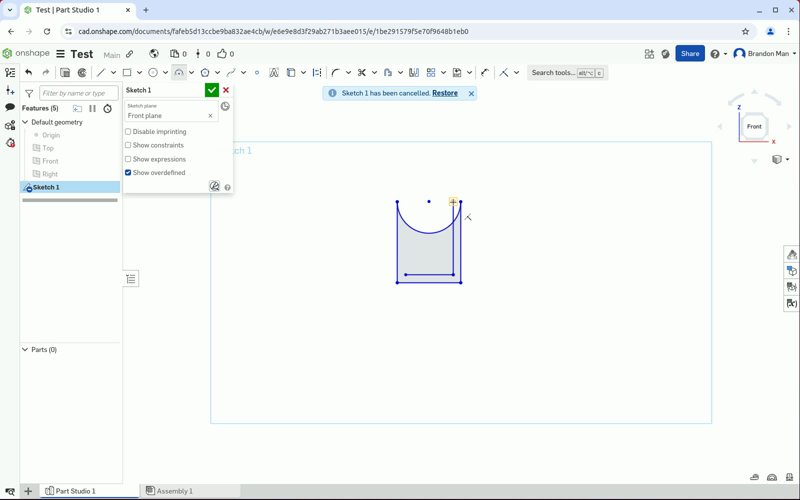
click(453, 201)
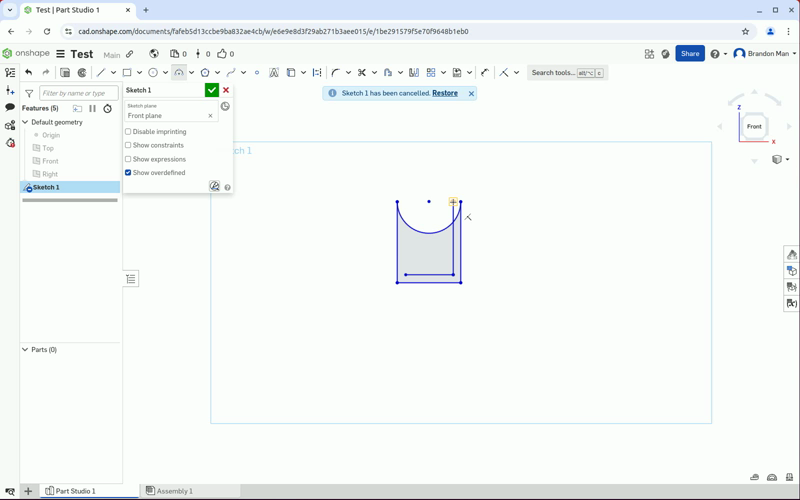
key_down(shift)
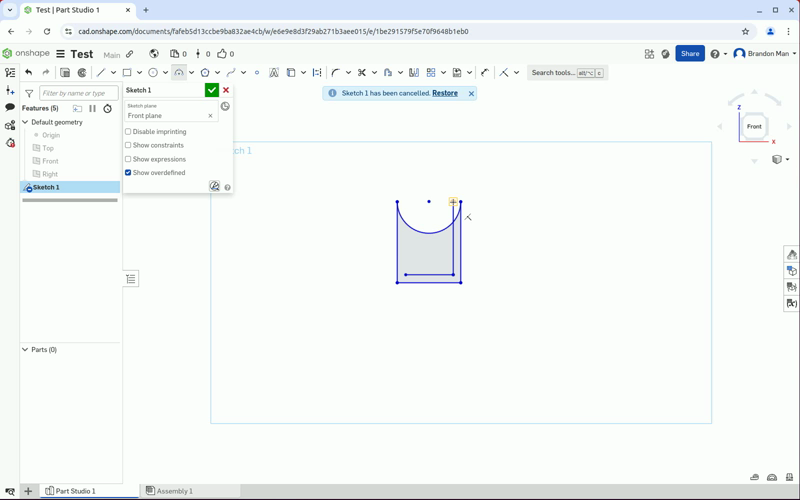
mouse_move(405, 201)
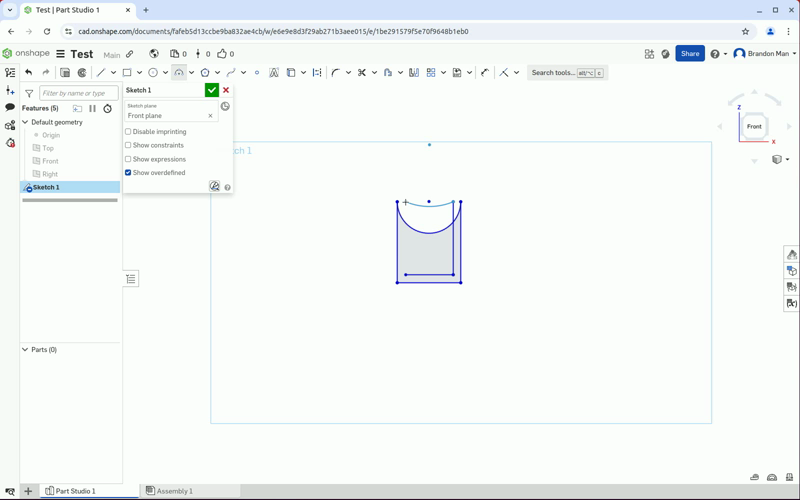
click(405, 201)
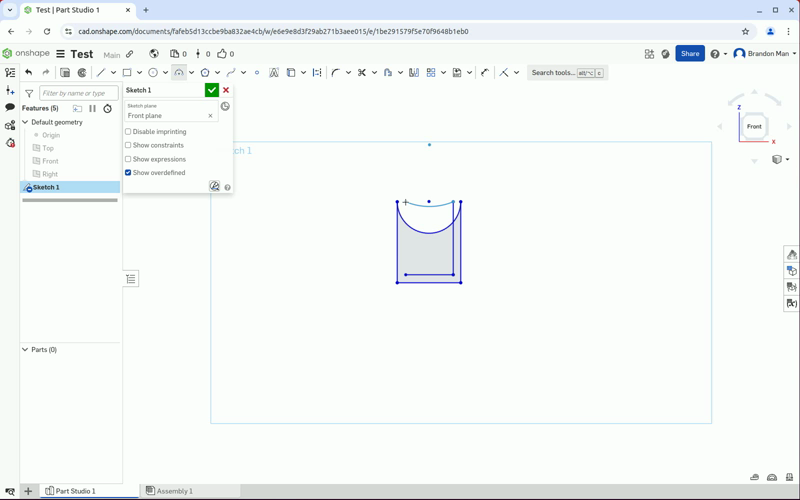
mouse_move(429, 225)
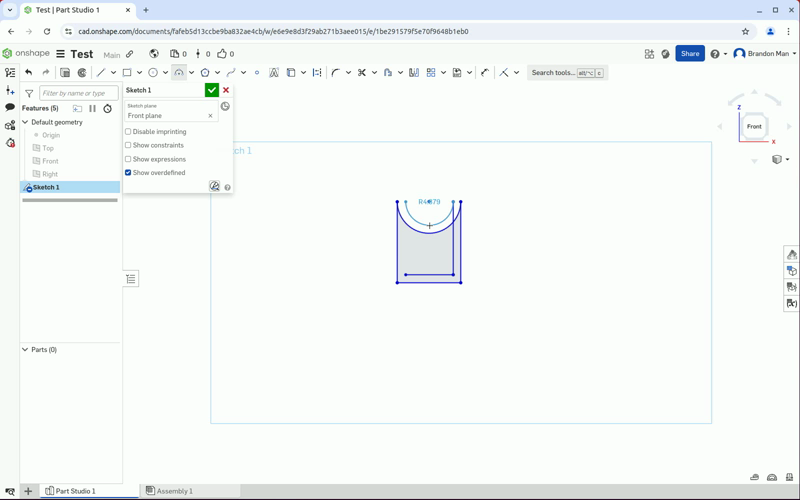
click(429, 225)
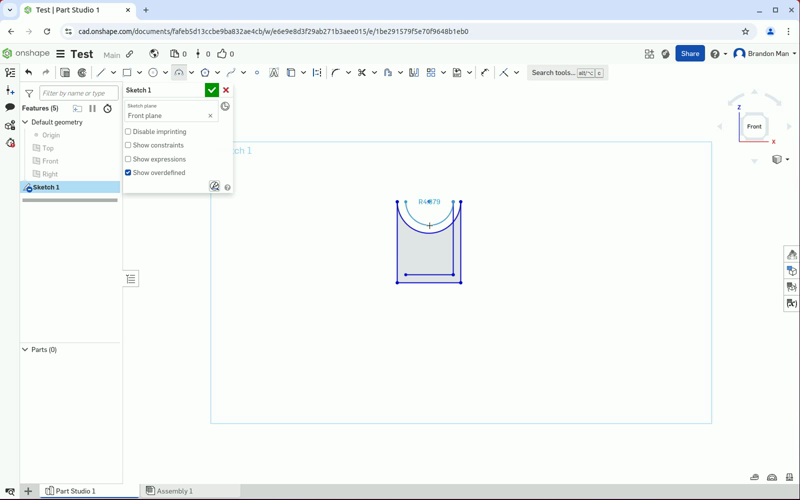
key_up(shift)
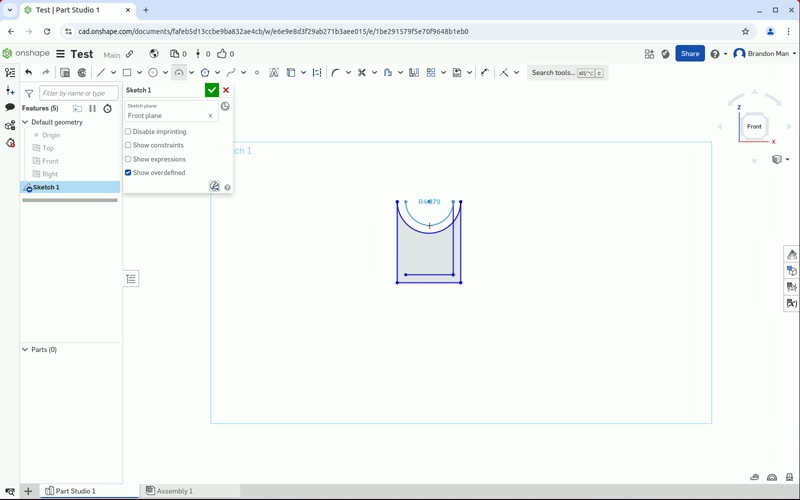
key(esc)
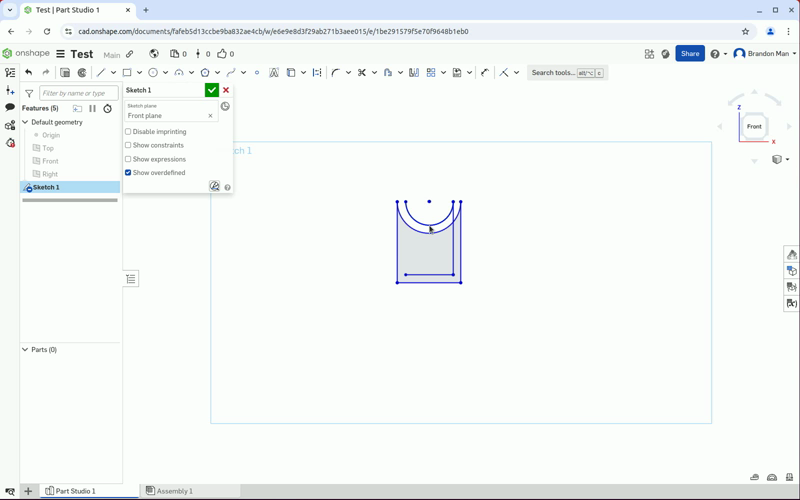
key(l)
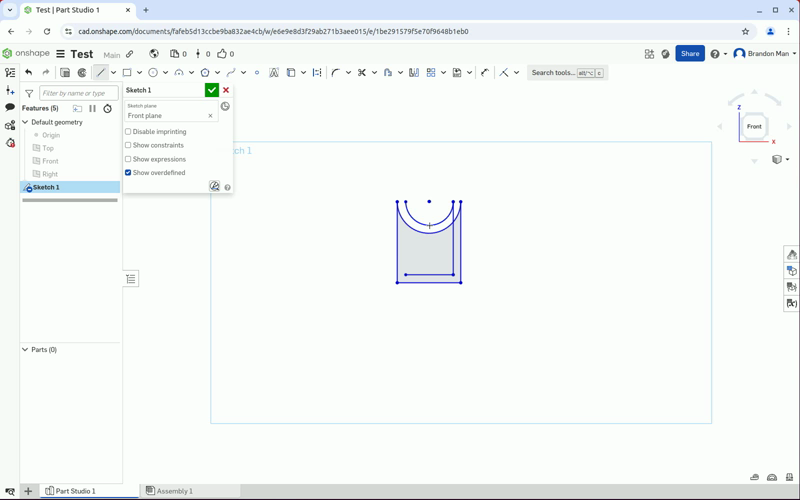
mouse_move(405, 201)
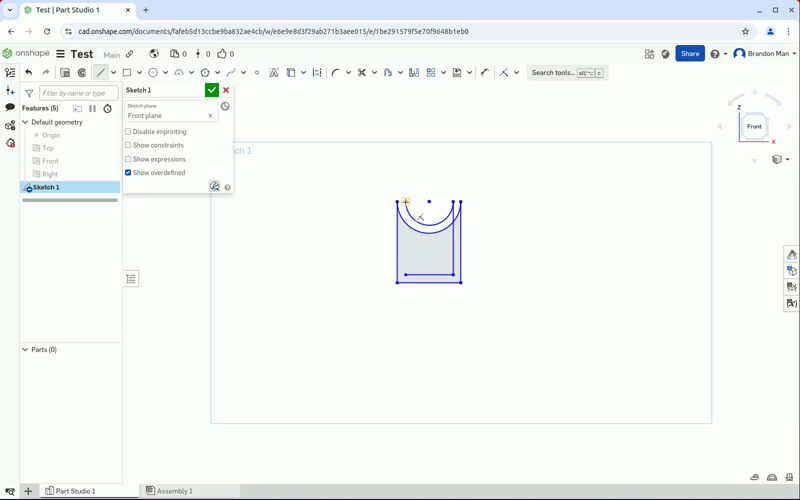
click(405, 201)
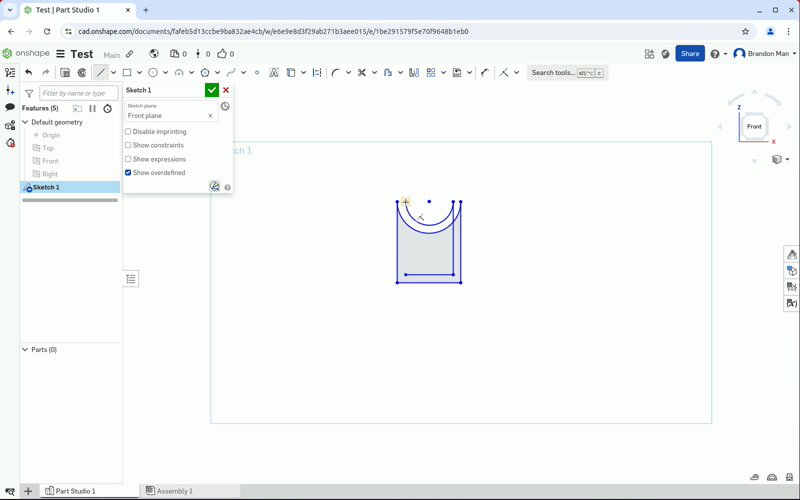
key_down(shift)
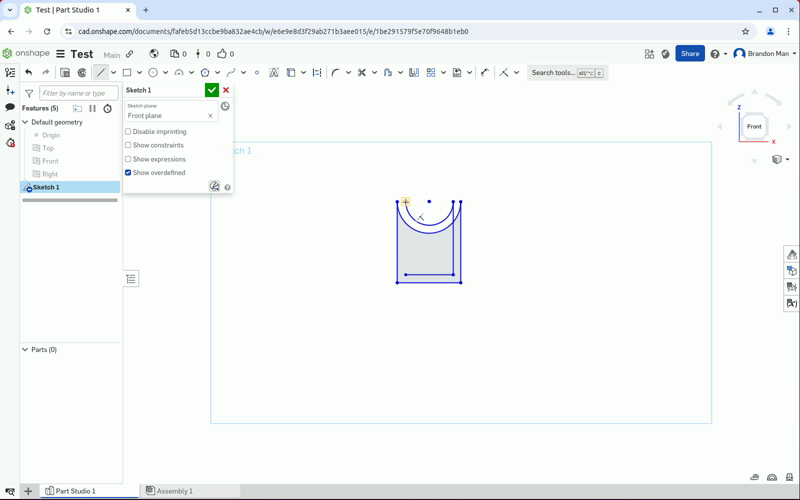
mouse_move(405, 274)
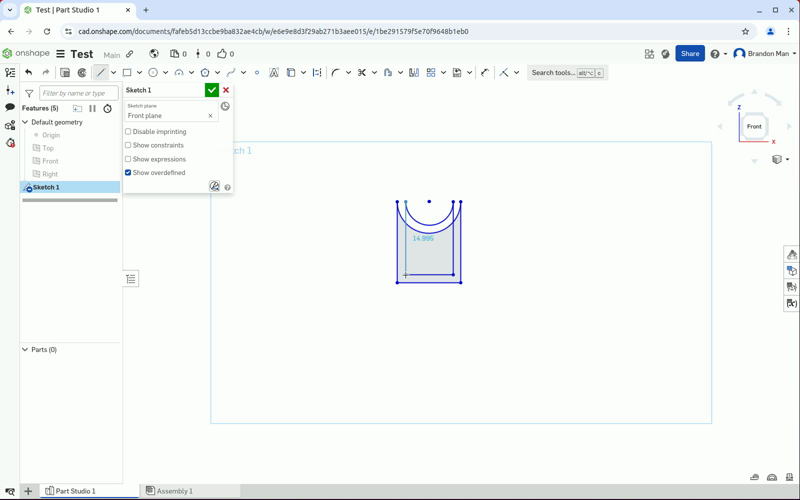
key_up(shift)
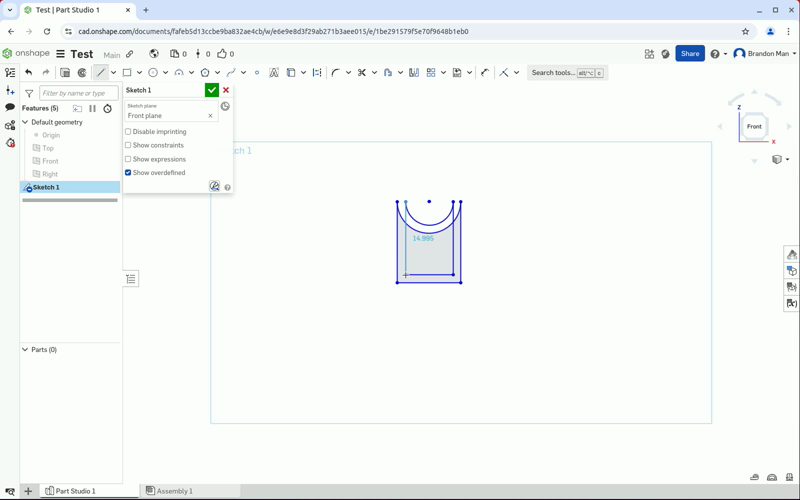
click(405, 274)
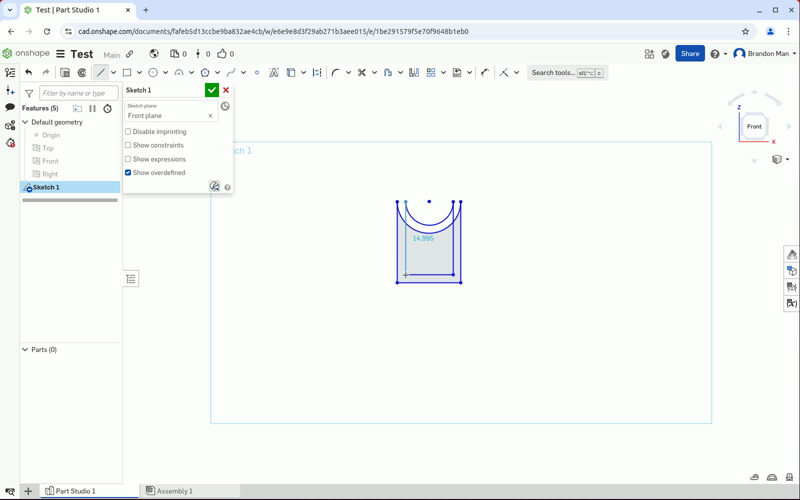
key(esc)
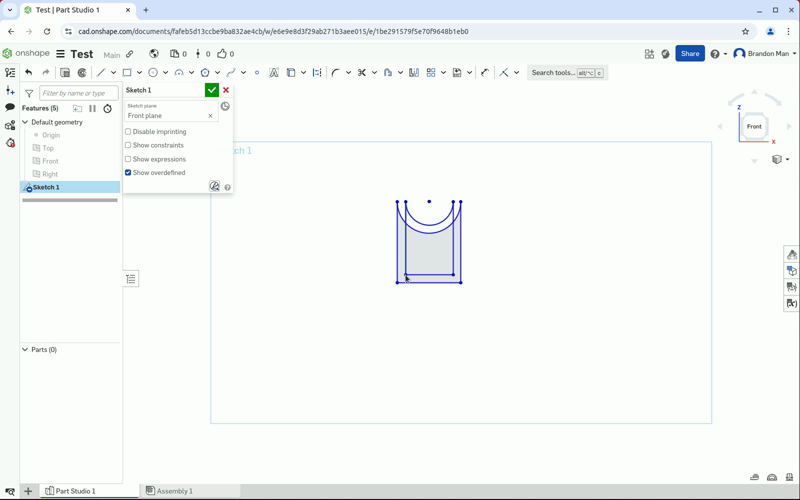
mouse_move(458, 236)
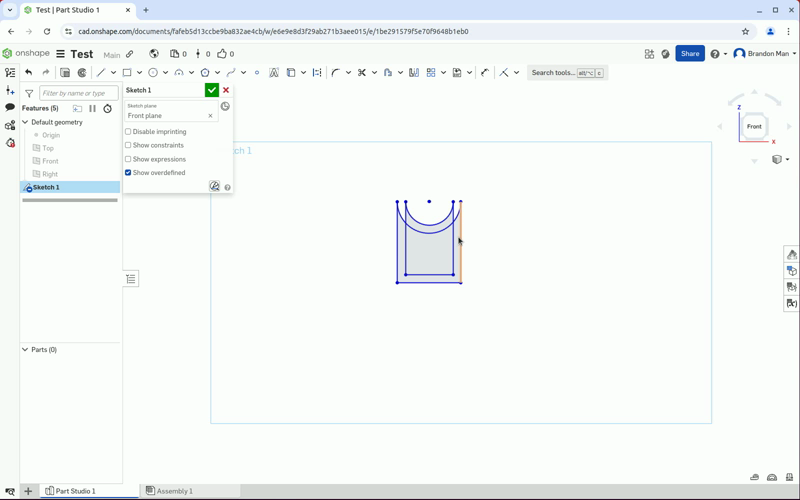
scroll(6)
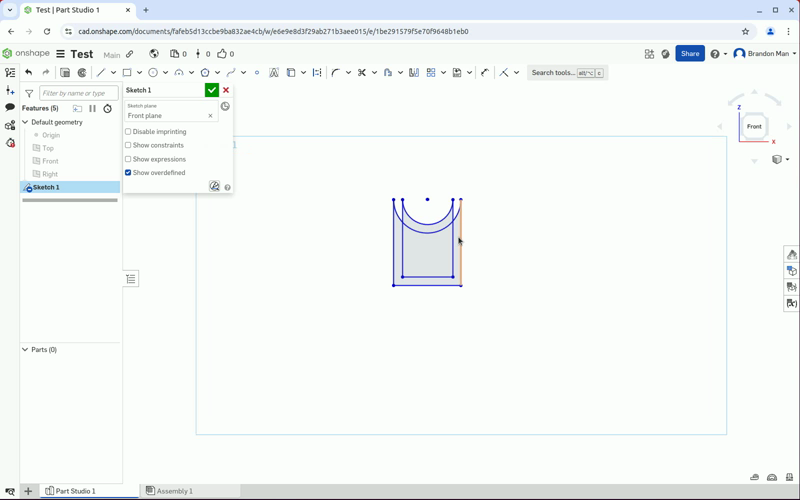
scroll(6)
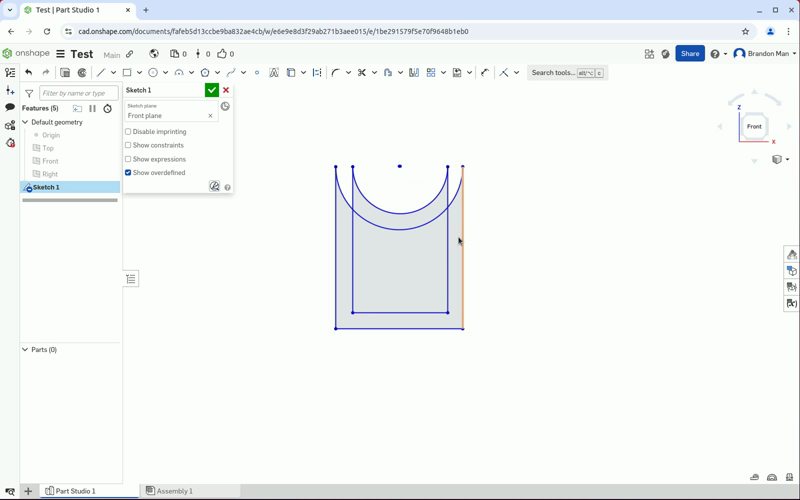
scroll(6)
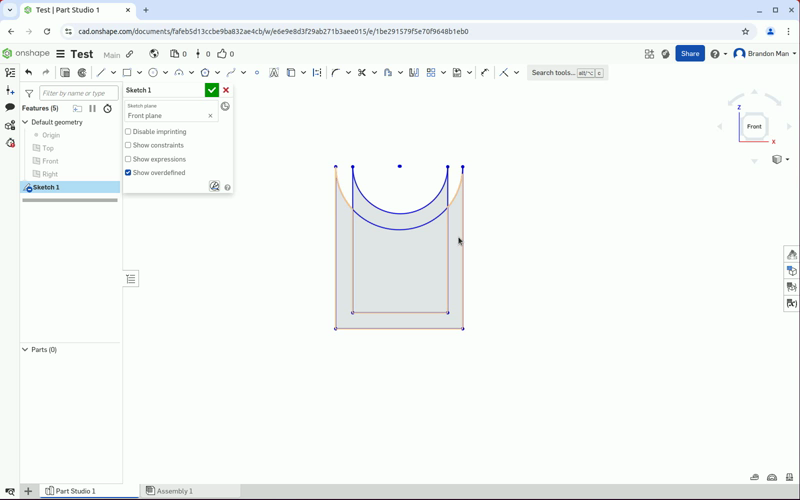
scroll(6)
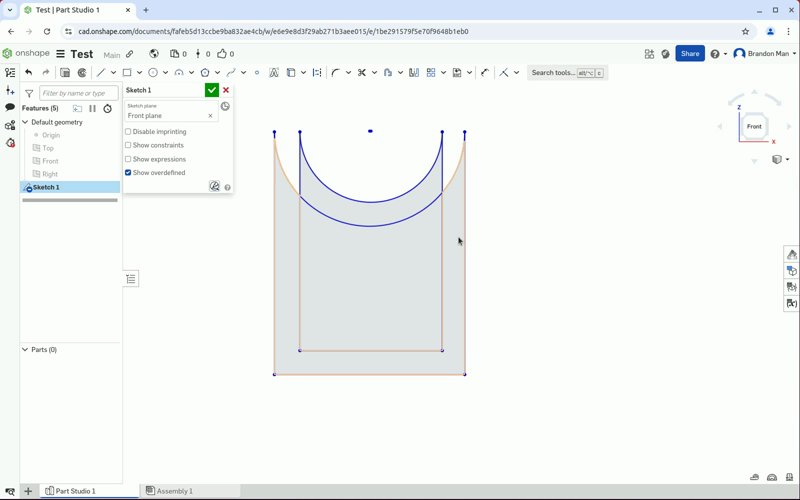
scroll(6)
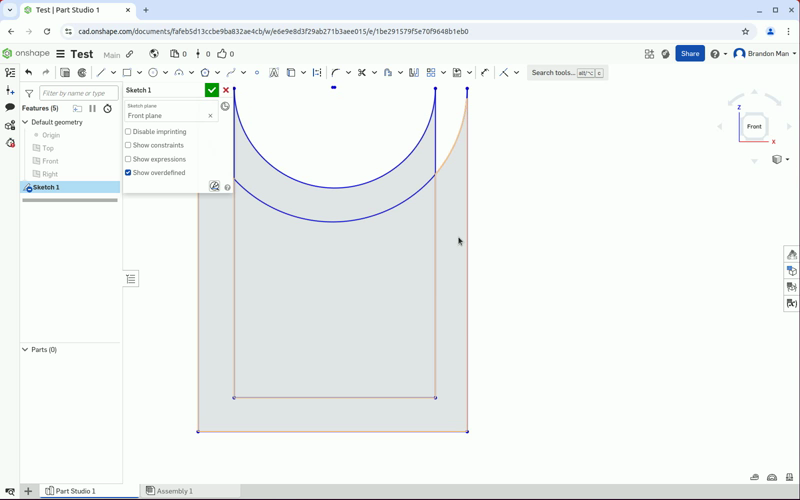
scroll(6)
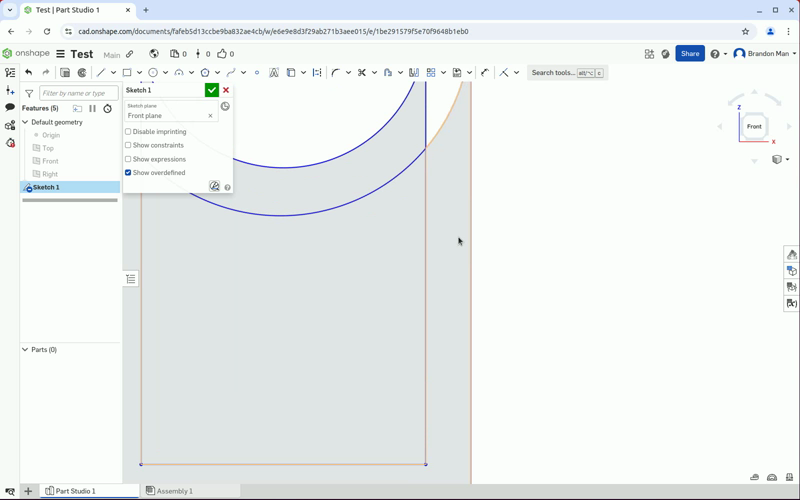
scroll(6)
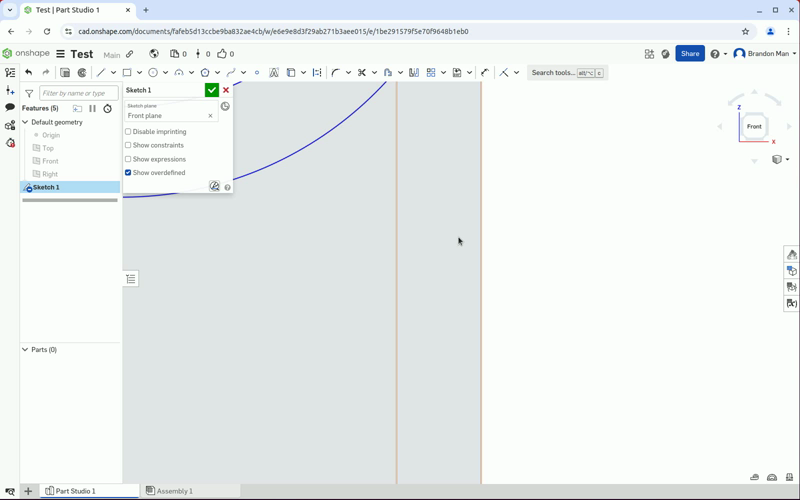
click(458, 236)
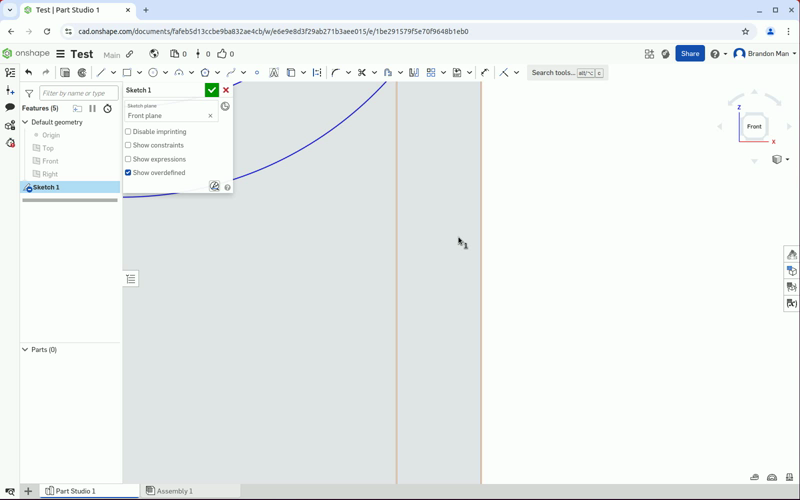
scroll(-6)
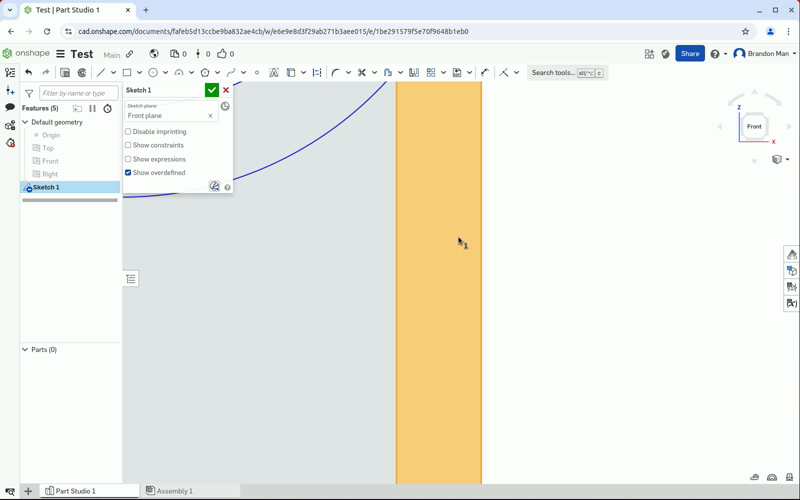
scroll(-6)
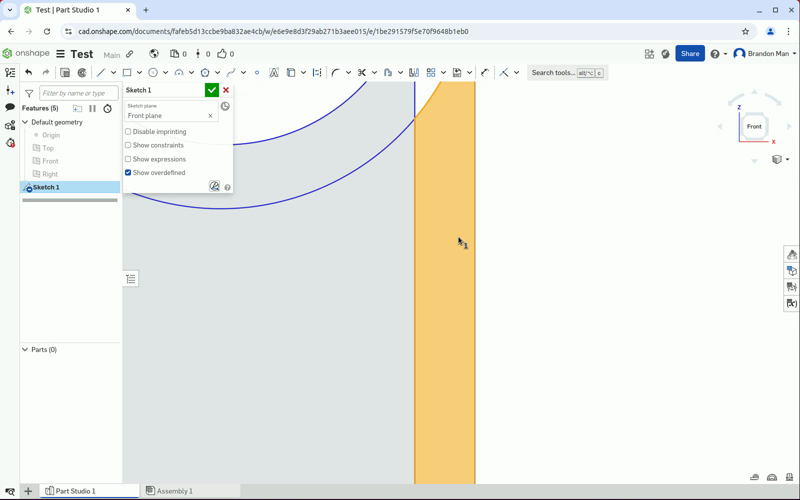
scroll(-6)
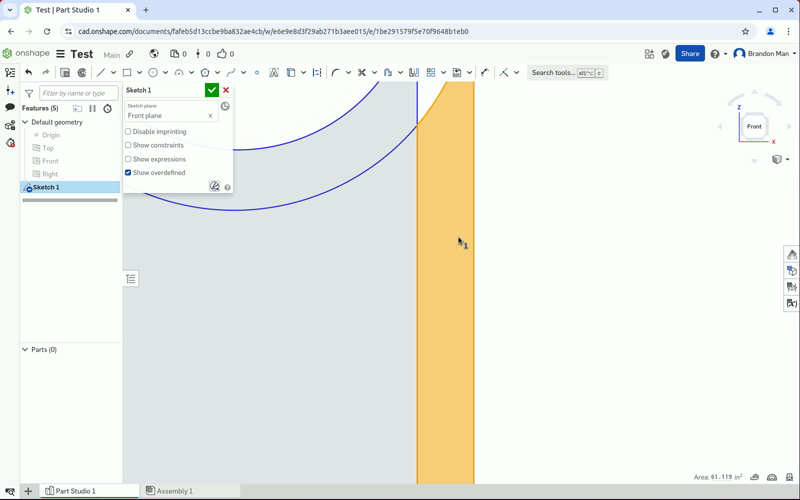
scroll(-6)
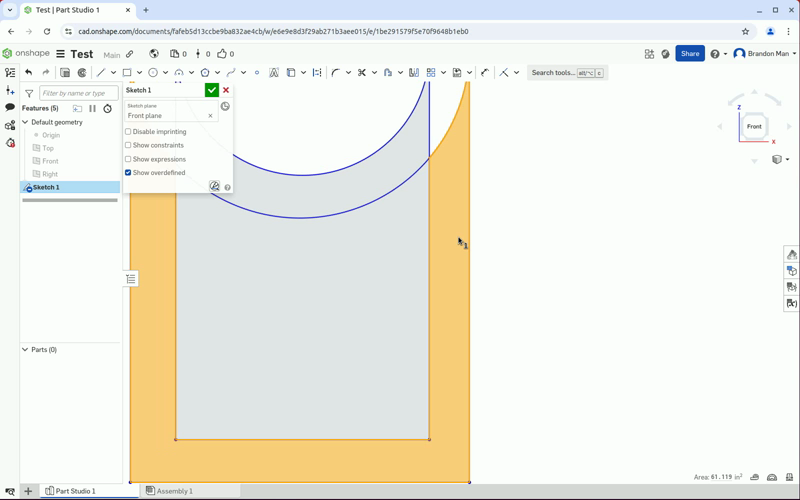
scroll(-6)
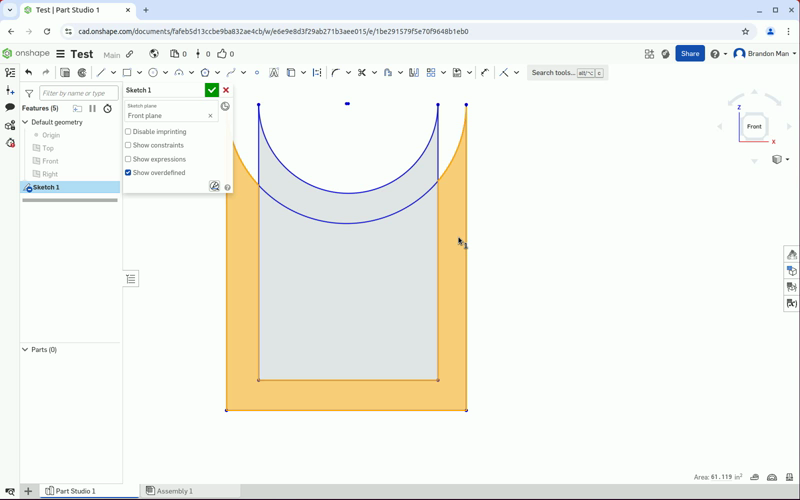
scroll(-6)
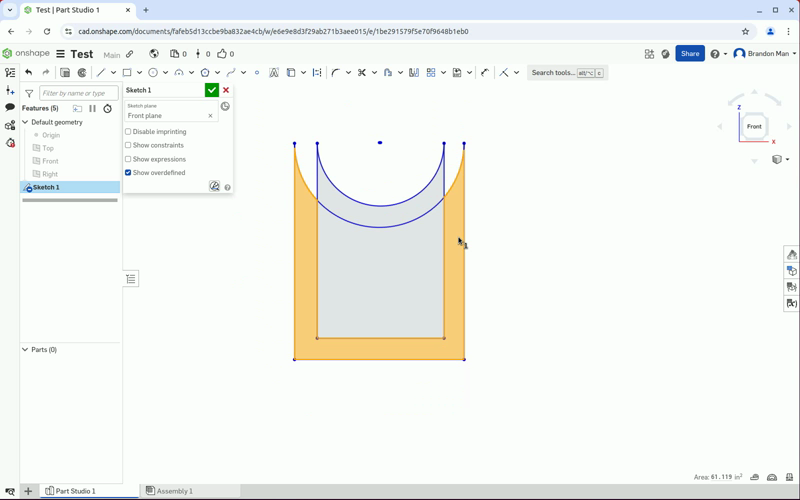
scroll(-6)
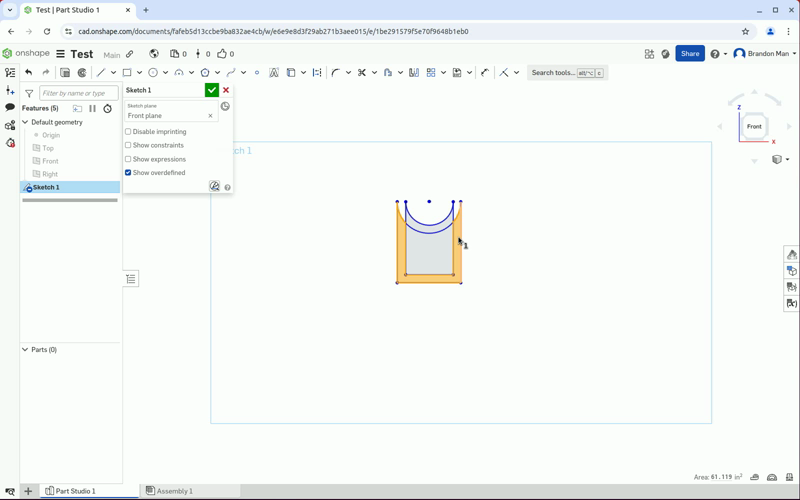
mouse_move(73, 352)
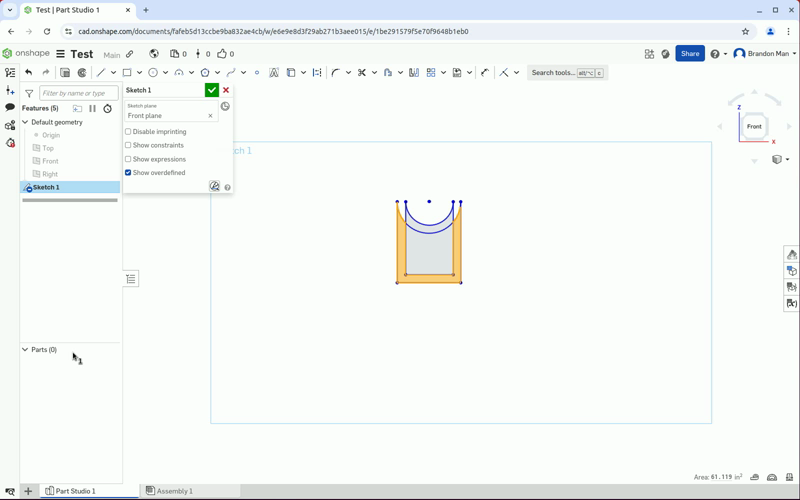
key(shift+y)
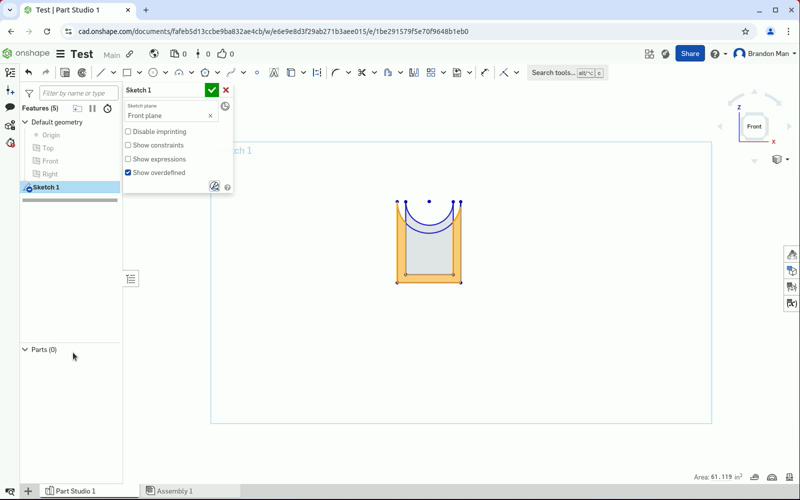
key(shift+e)
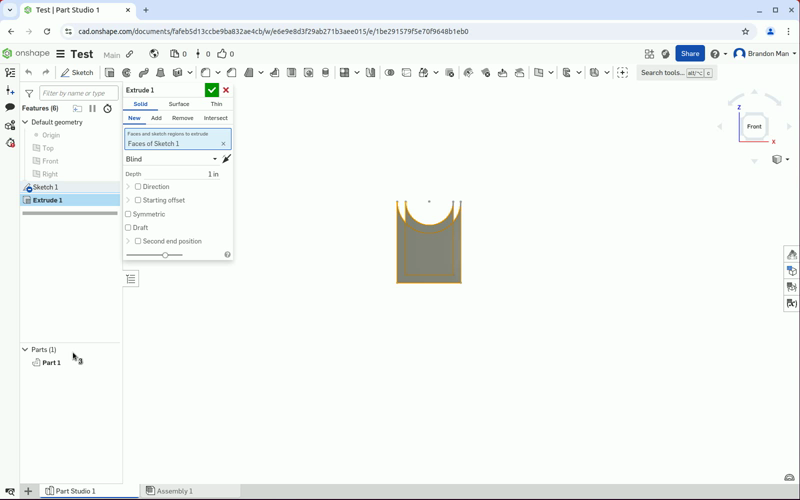
mouse_move(143, 106)
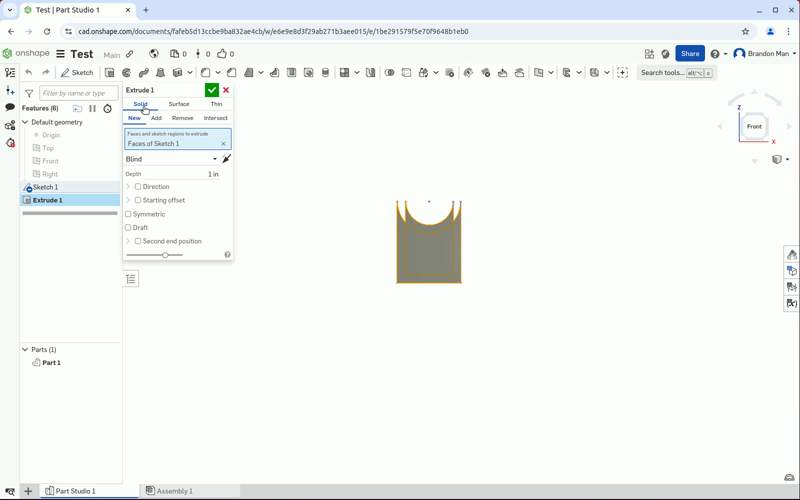
click(143, 106)
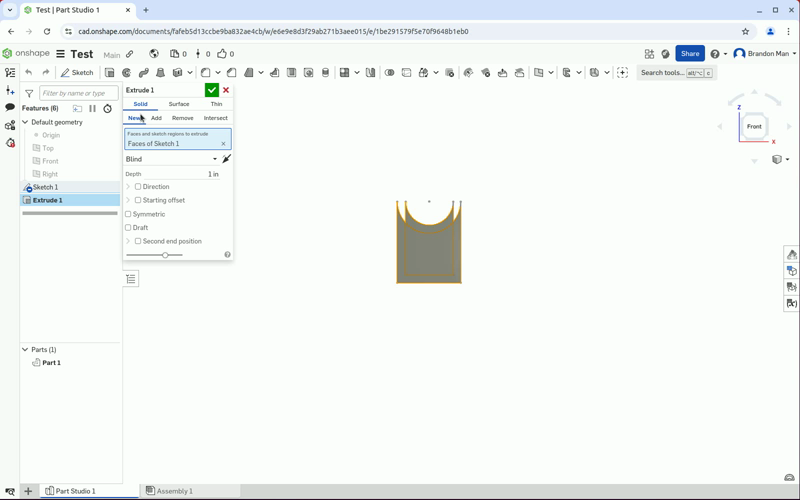
mouse_move(137, 120)
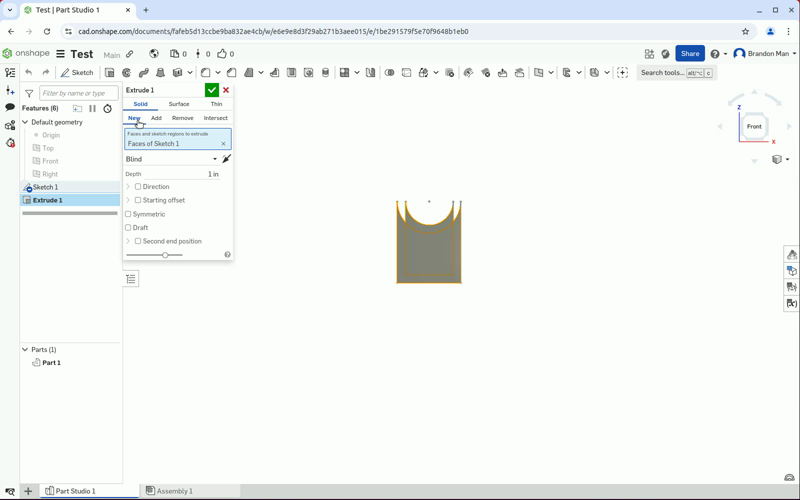
click(137, 120)
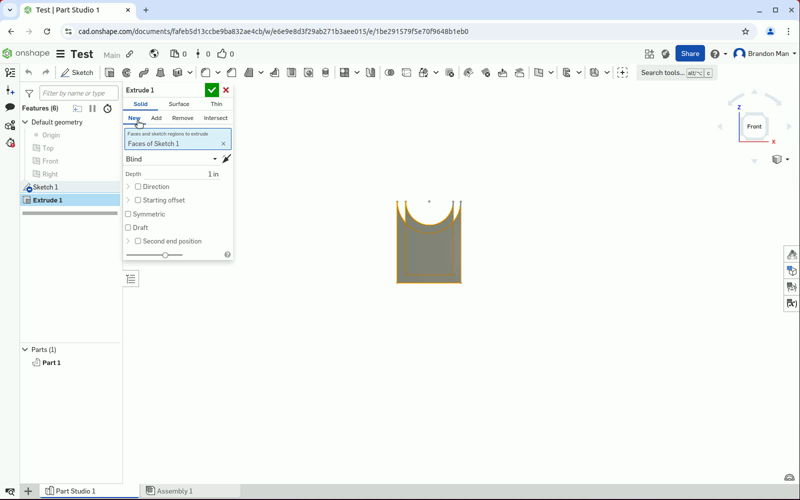
key(tab, 4)
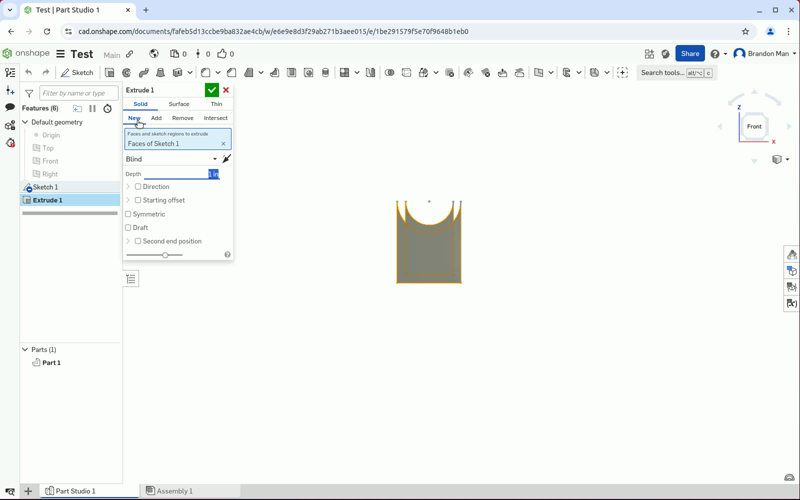
text(5.055)
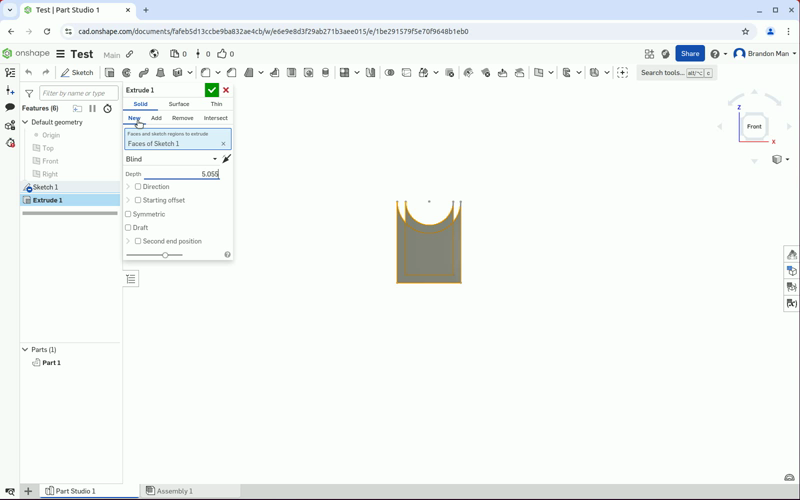
key(enter)
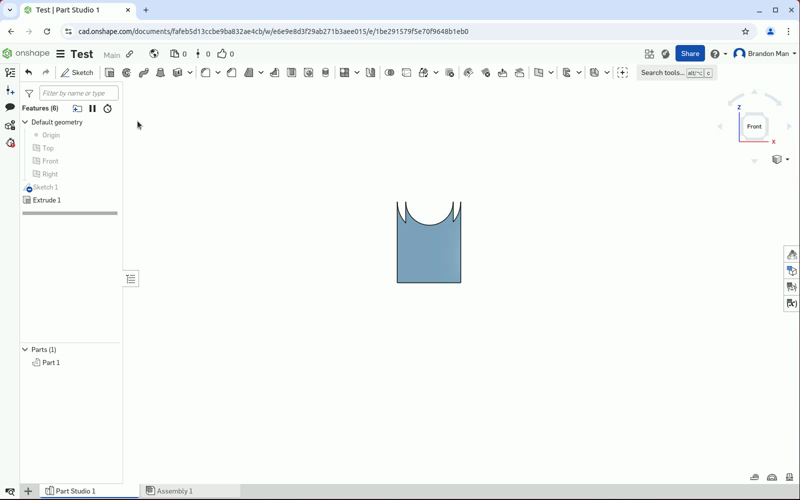
key(shift+h)
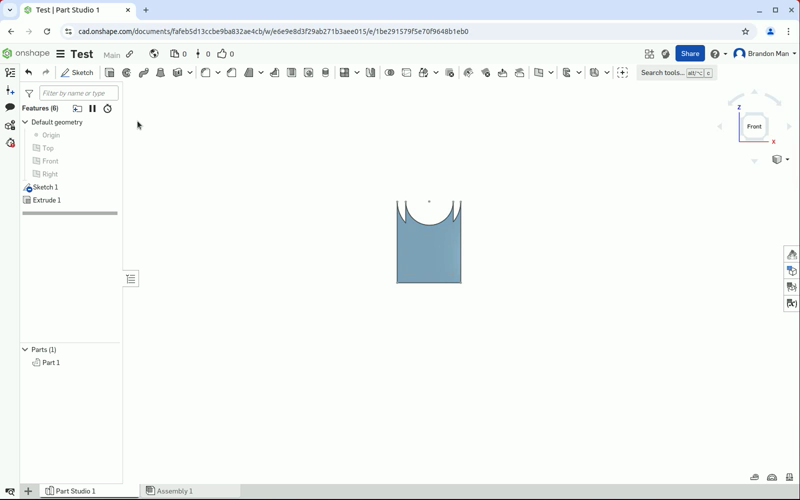
key(shift+h)
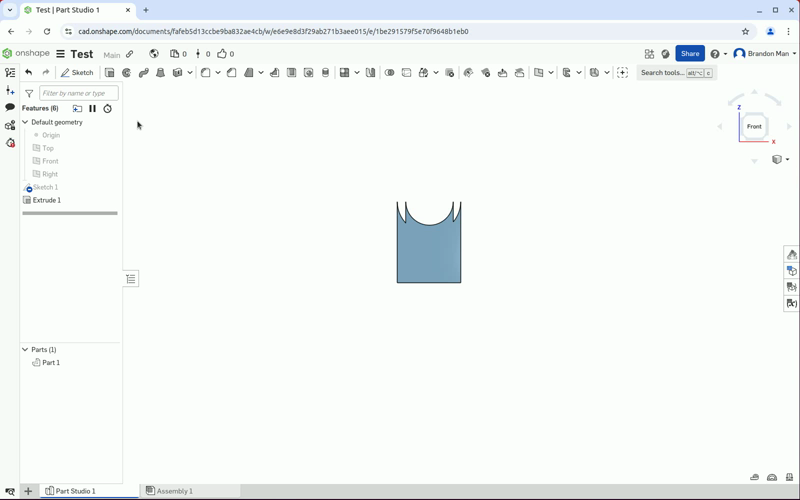
mouse_move(73, 189)
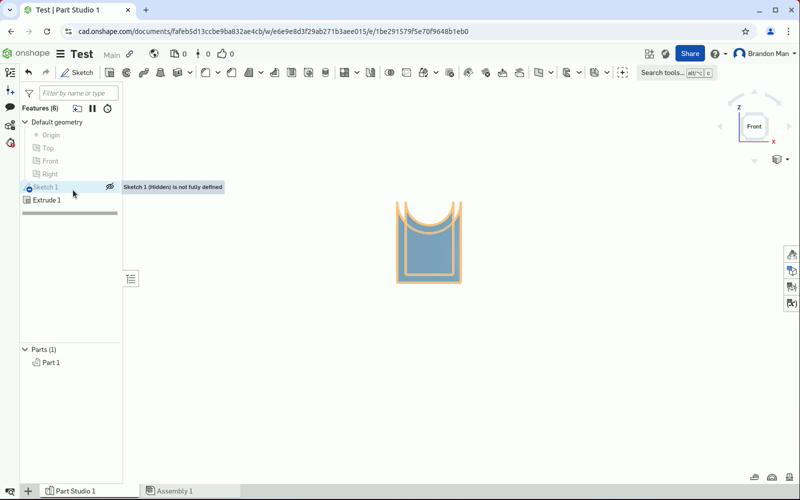
click(73, 189)
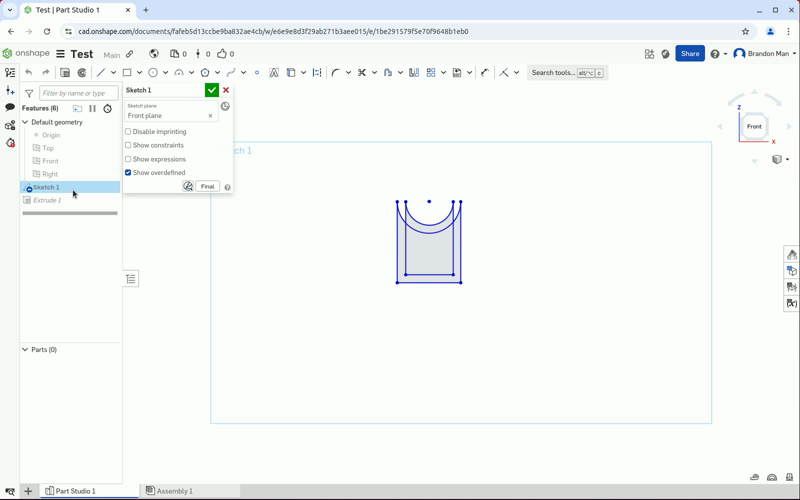
mouse_move(229, 92)
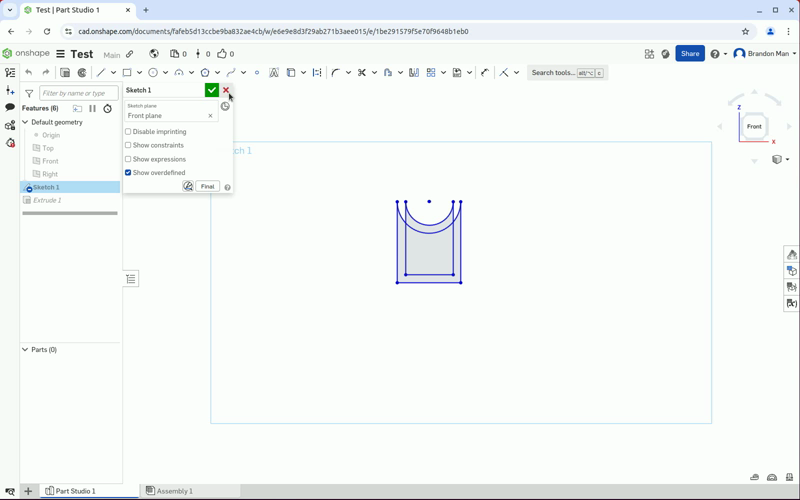
click(229, 92)
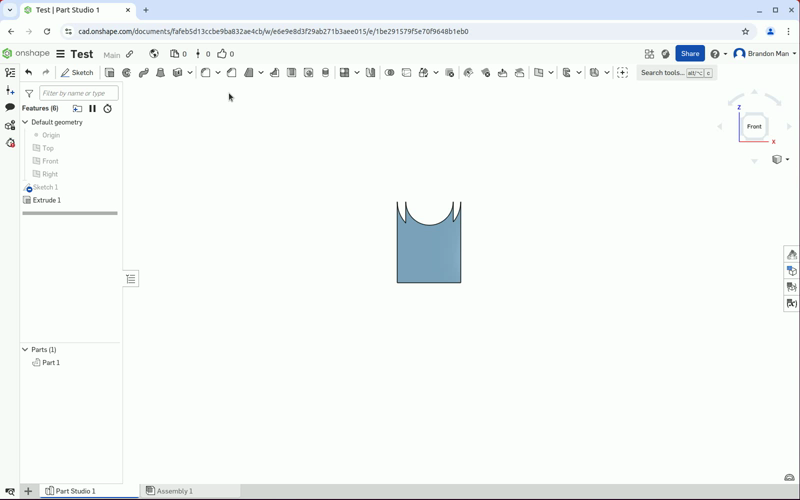
mouse_move(73, 352)
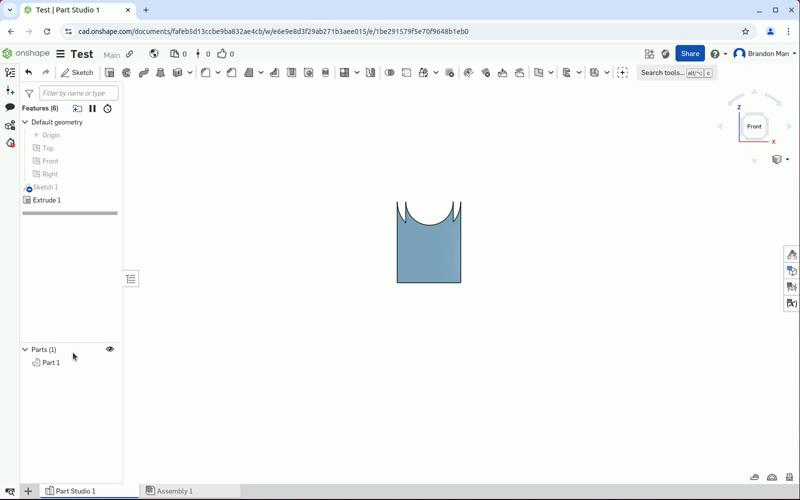
key(y)
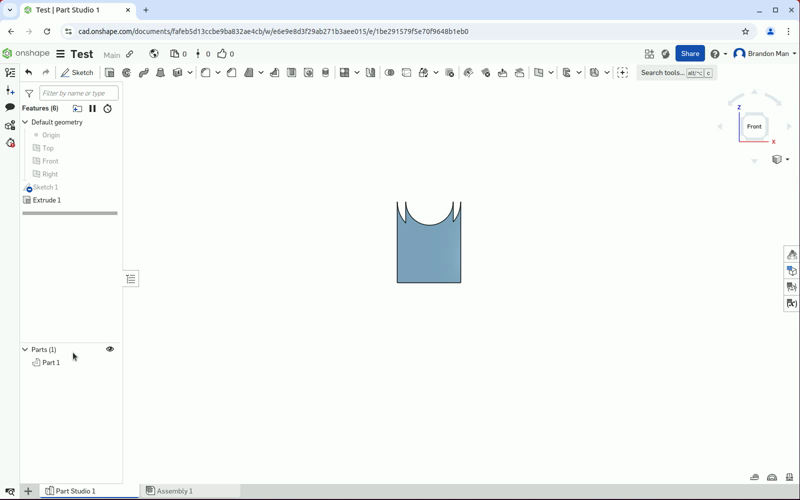
key(shift+p)
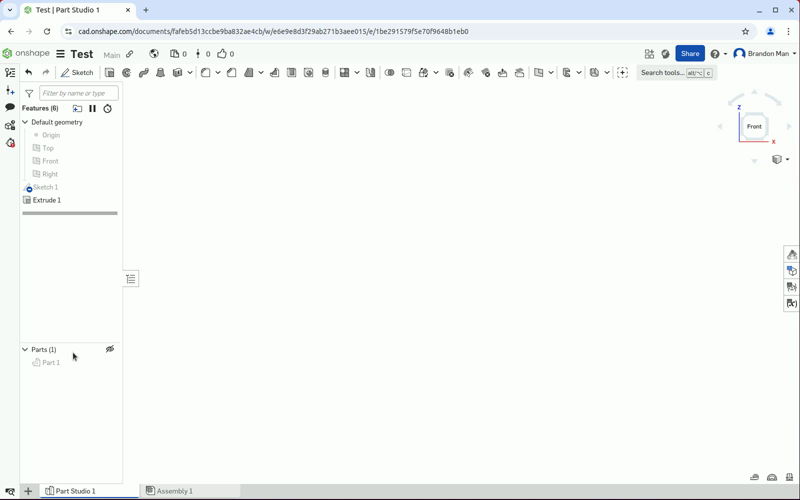
key(space)
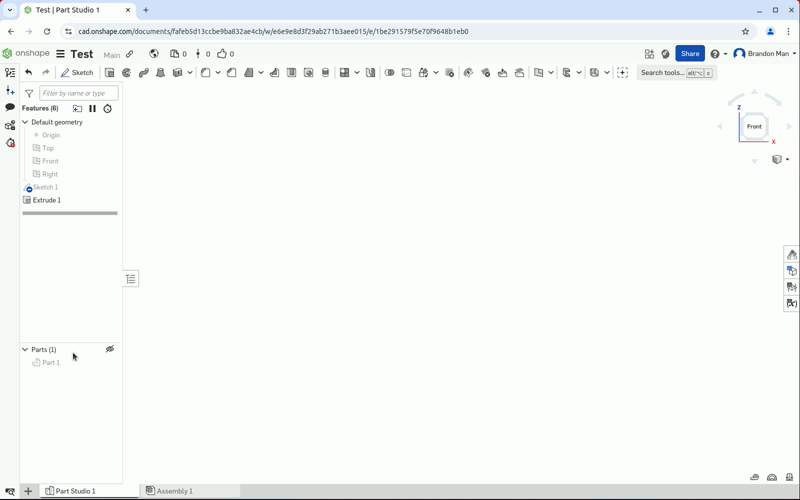
key_down(shift)
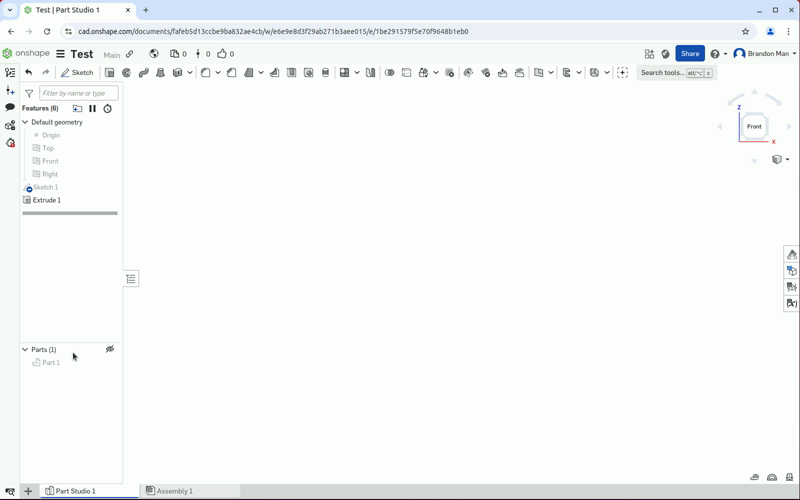
key(left)
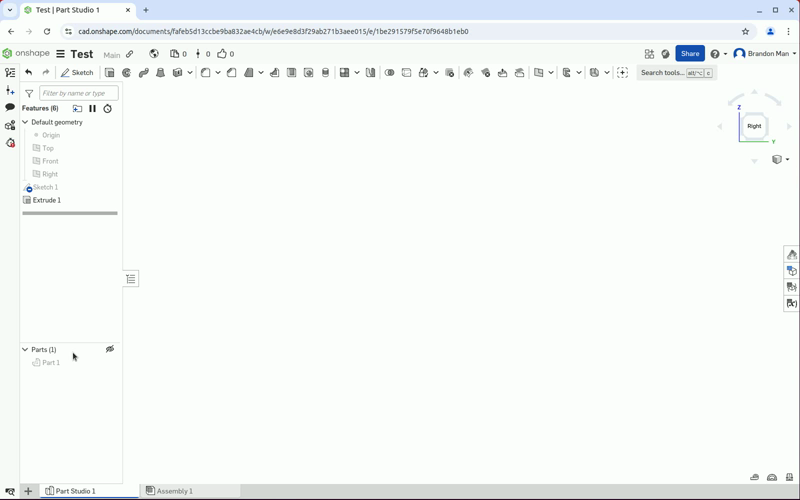
key_up(shift)
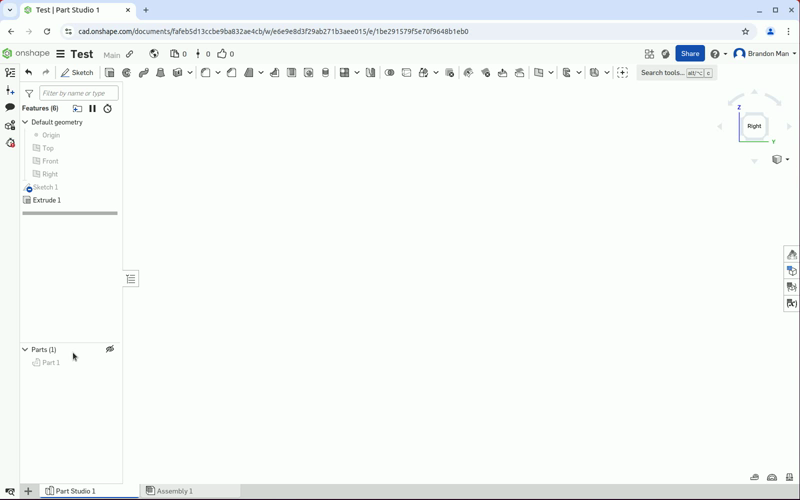
mouse_move(73, 352)
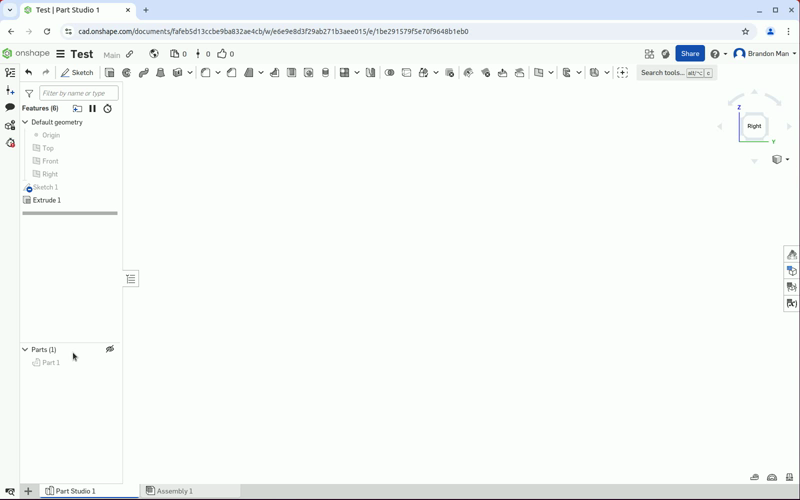
key(shift+y)
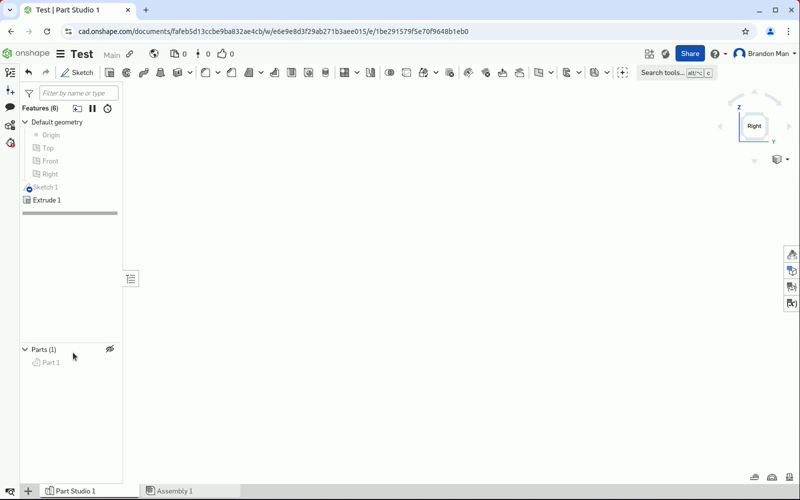
key(shift+s)
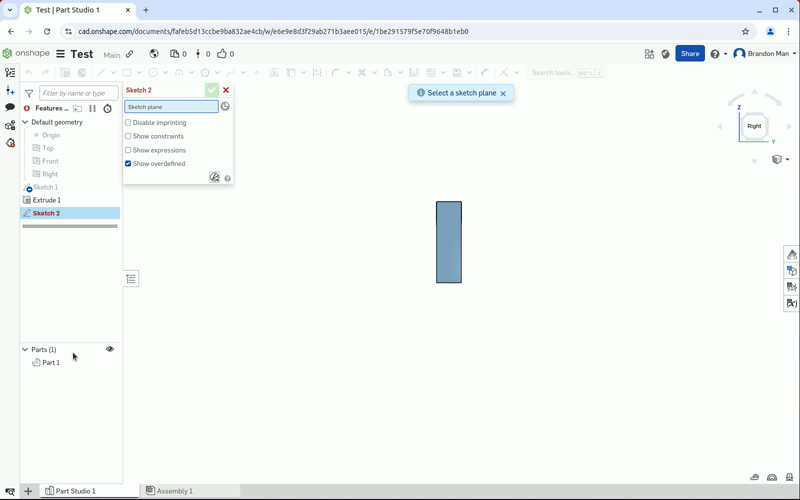
mouse_move(73, 176)
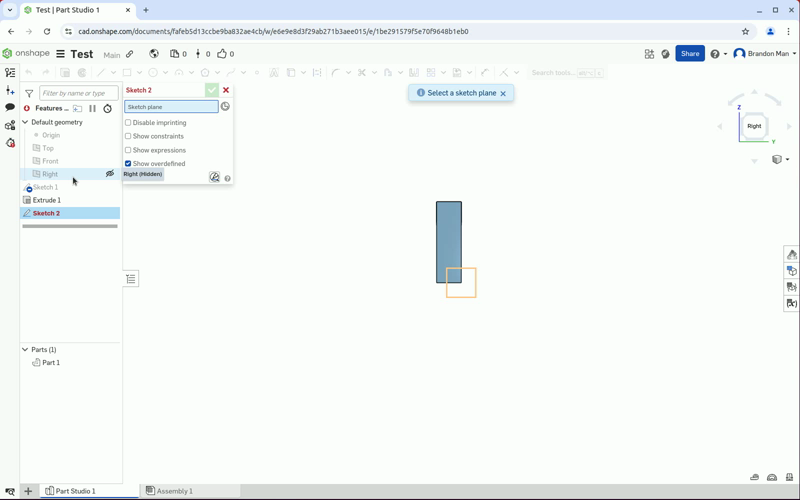
click(73, 176)
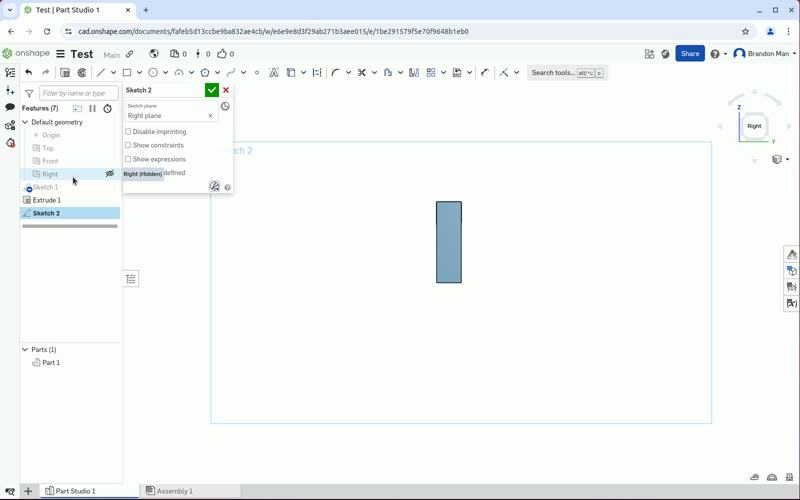
mouse_move(73, 352)
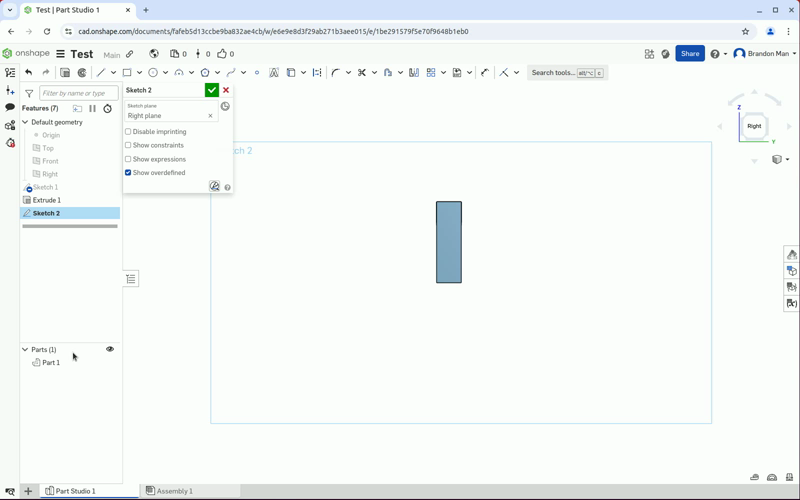
key(y)
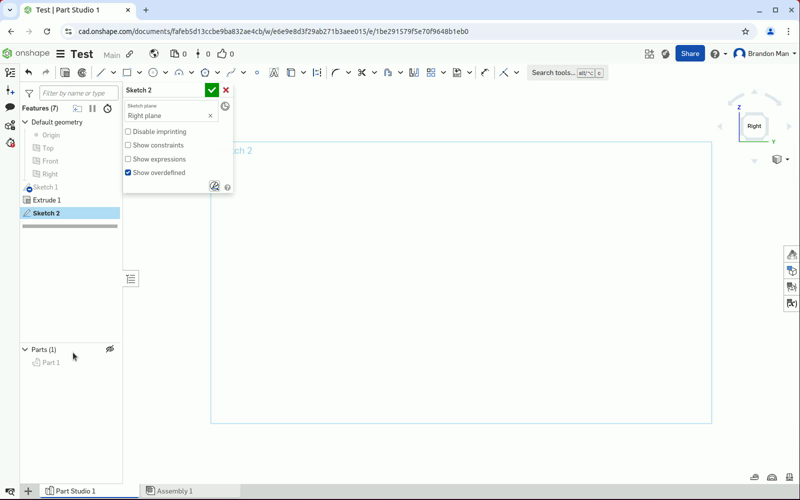
key(c)
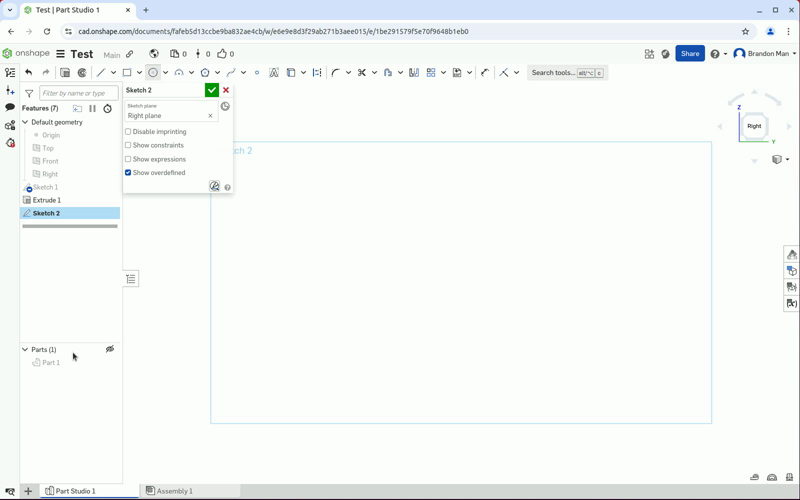
key_down(shift)
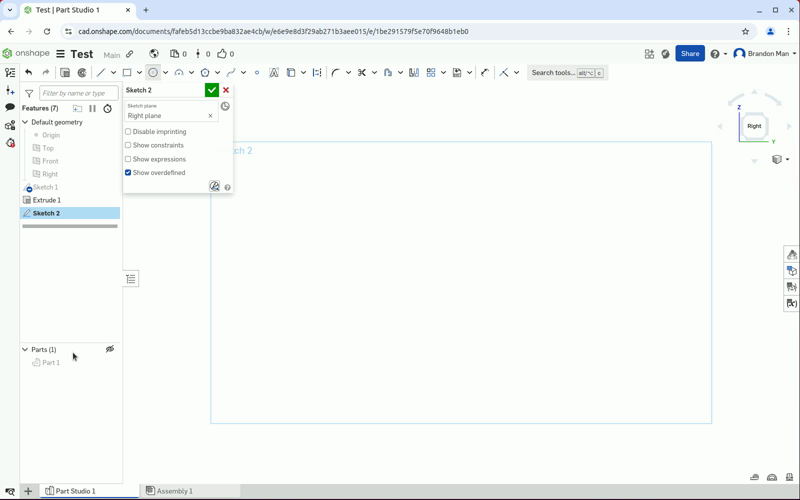
mouse_move(449, 231)
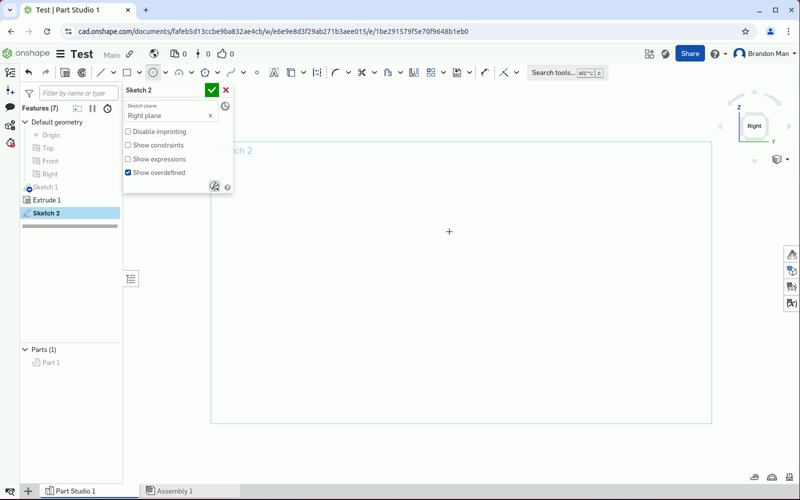
click(449, 231)
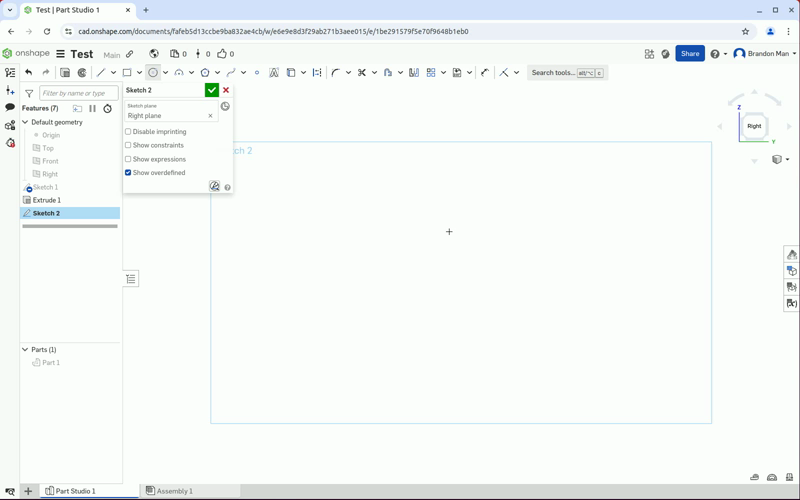
key_up(shift)
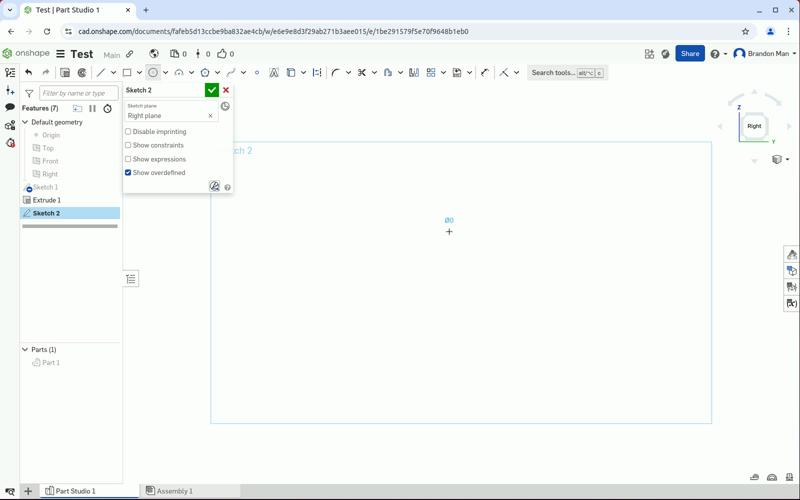
mouse_move(456, 231)
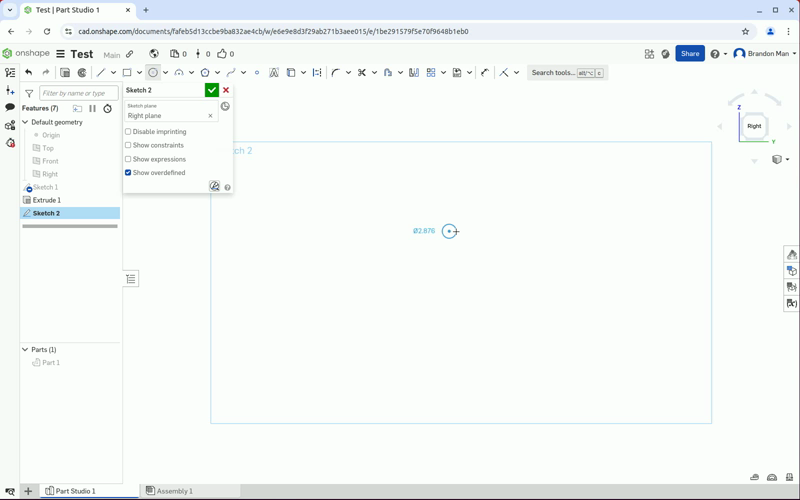
click(456, 231)
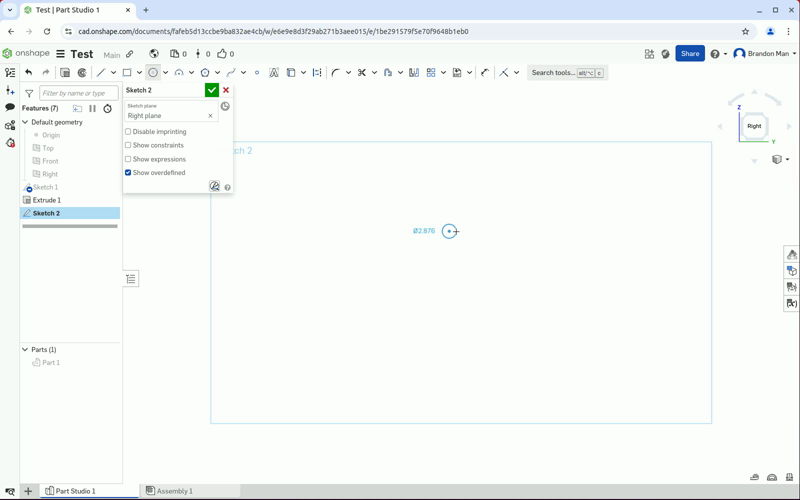
key(esc)
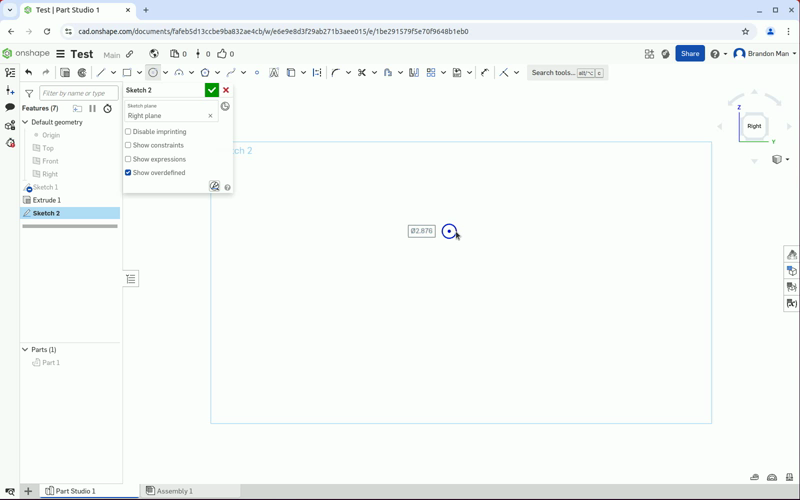
mouse_move(446, 228)
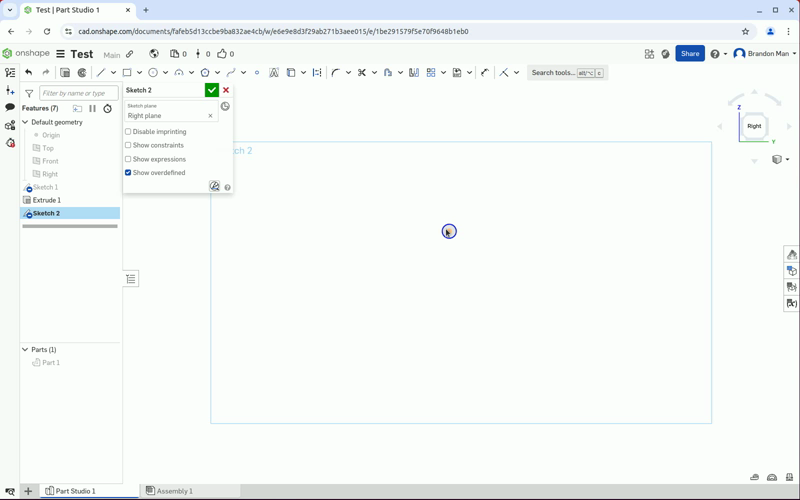
scroll(6)
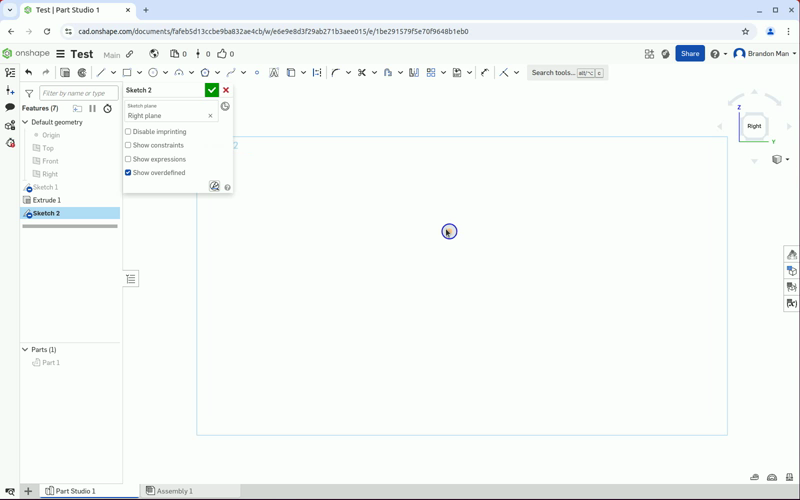
scroll(6)
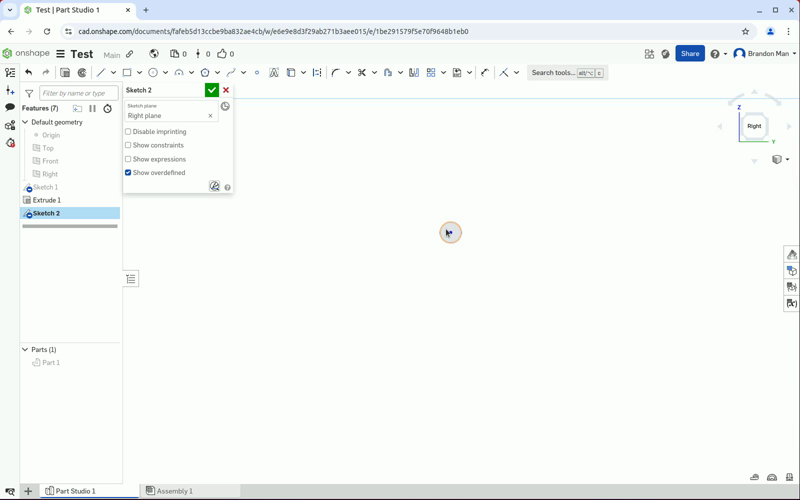
scroll(6)
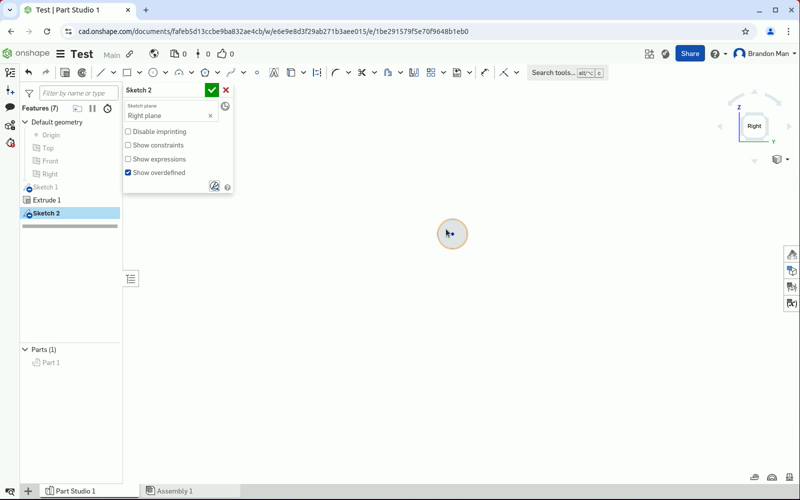
scroll(6)
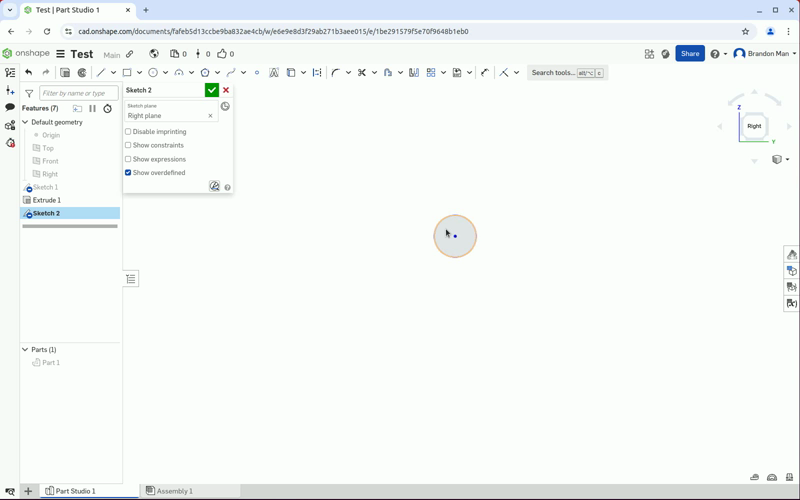
scroll(6)
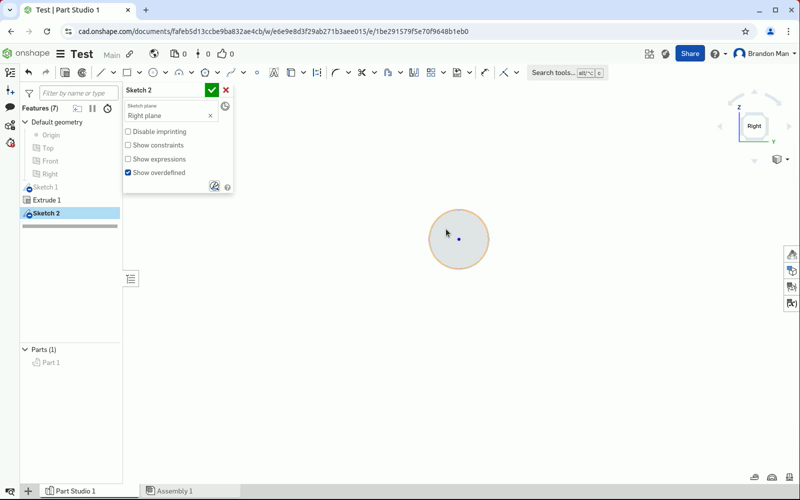
scroll(6)
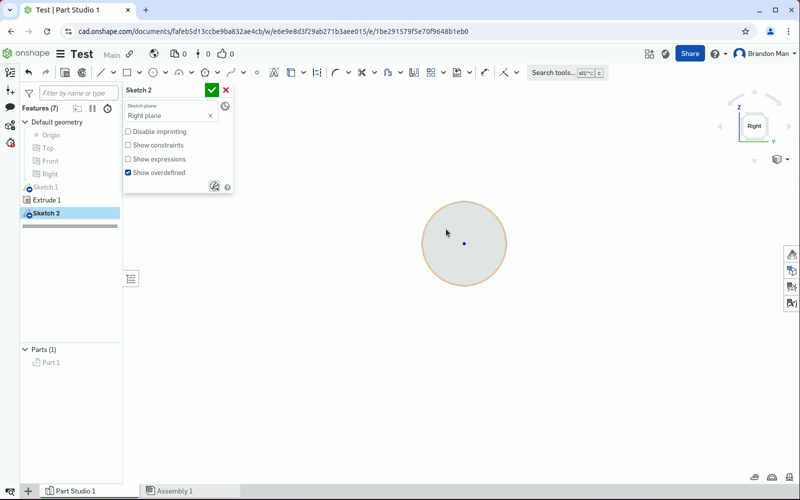
scroll(6)
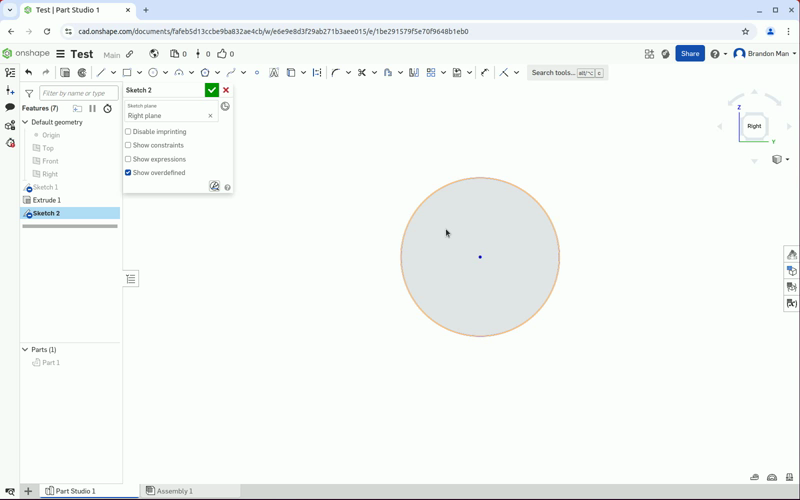
click(446, 228)
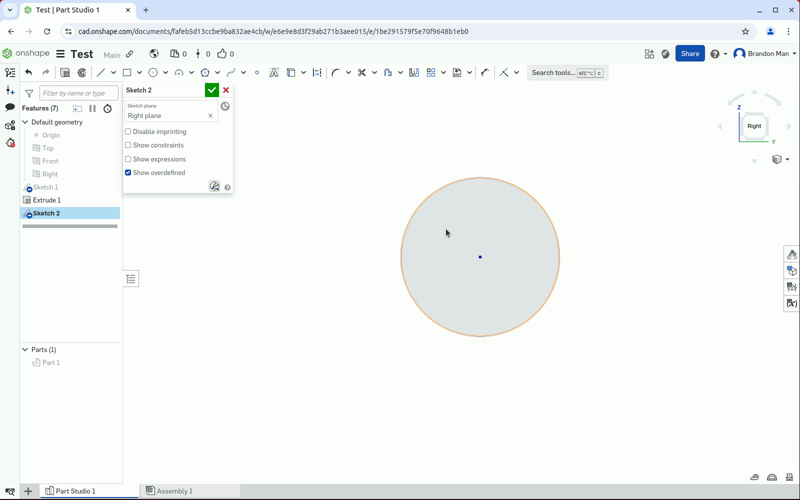
scroll(-6)
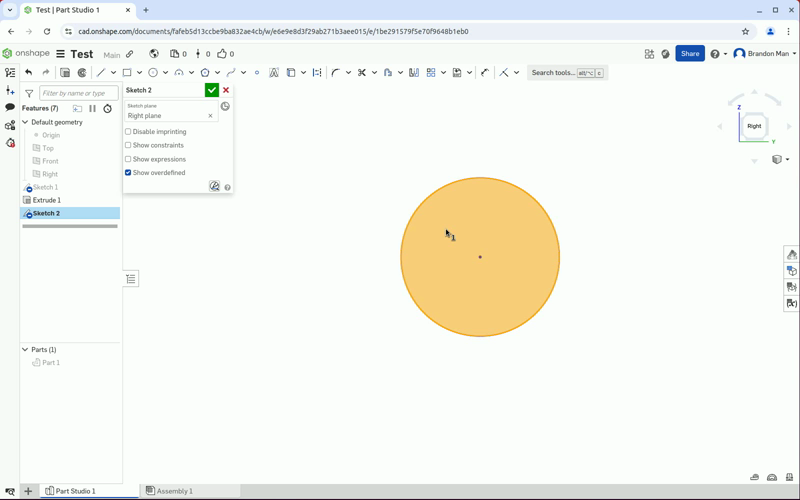
scroll(-6)
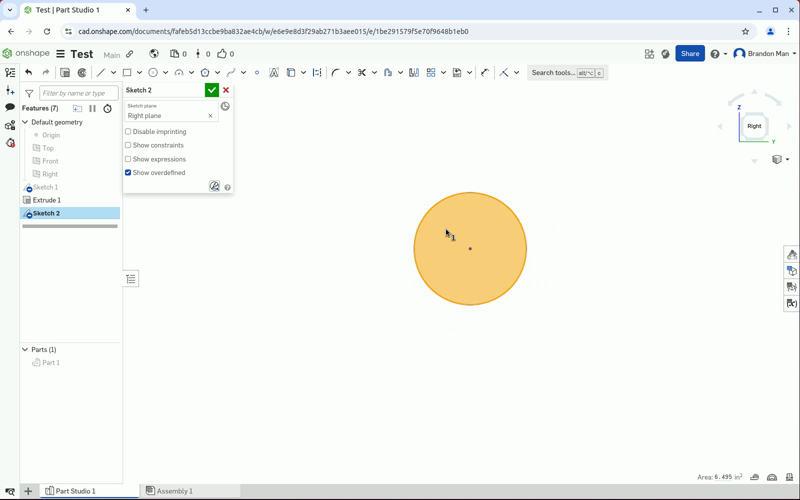
scroll(-6)
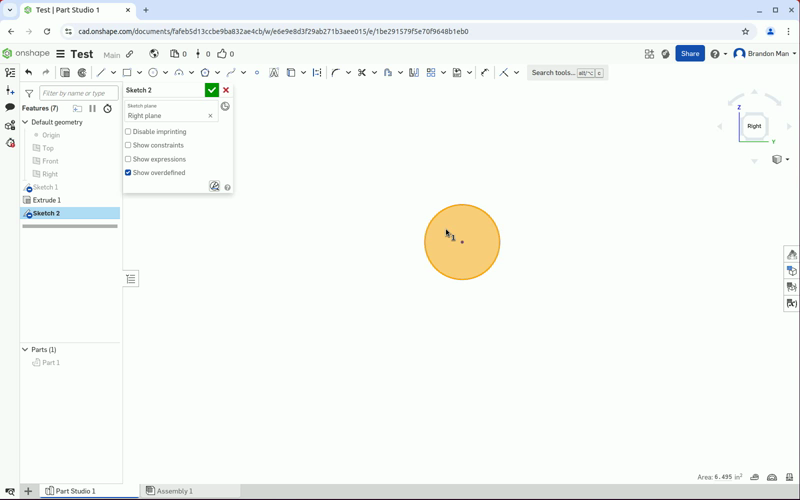
scroll(-6)
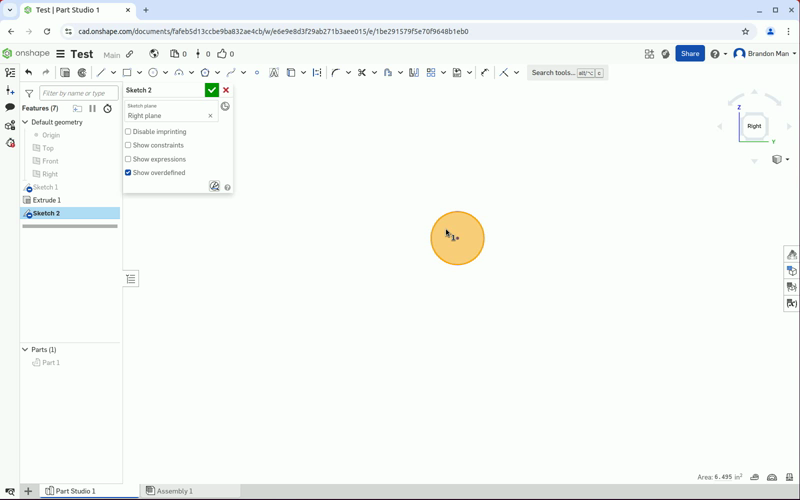
scroll(-6)
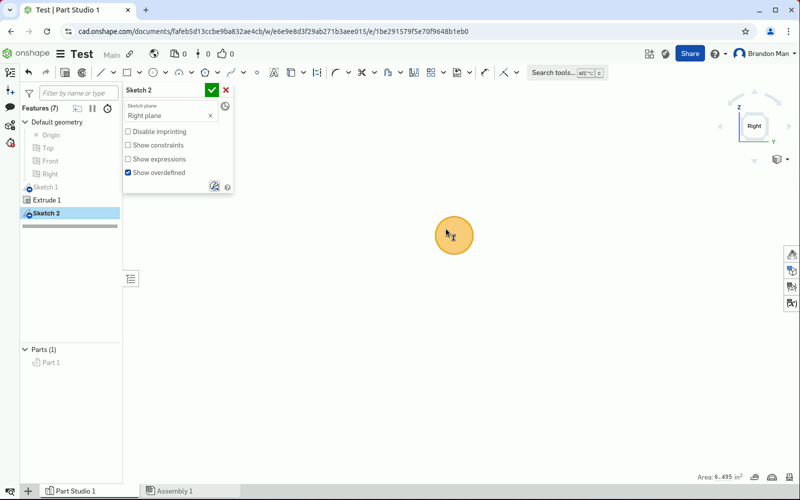
scroll(-6)
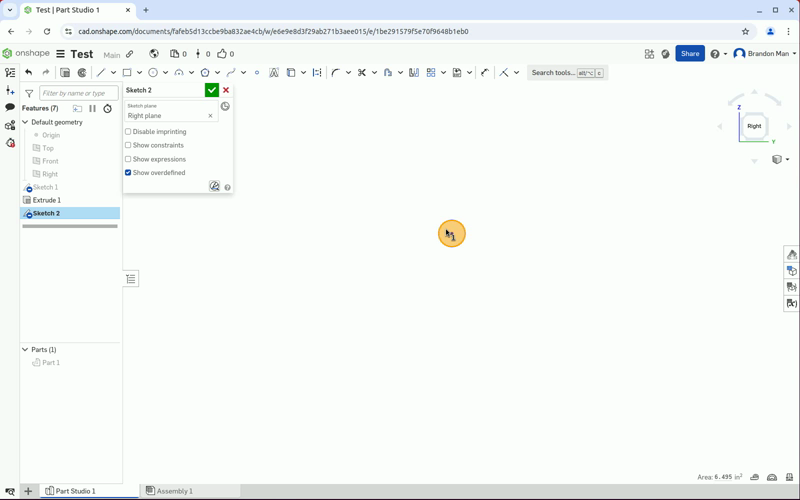
scroll(-6)
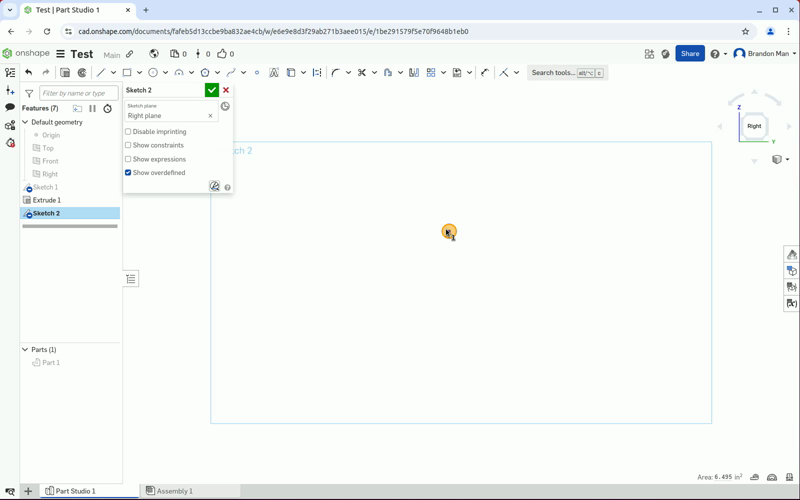
mouse_move(73, 352)
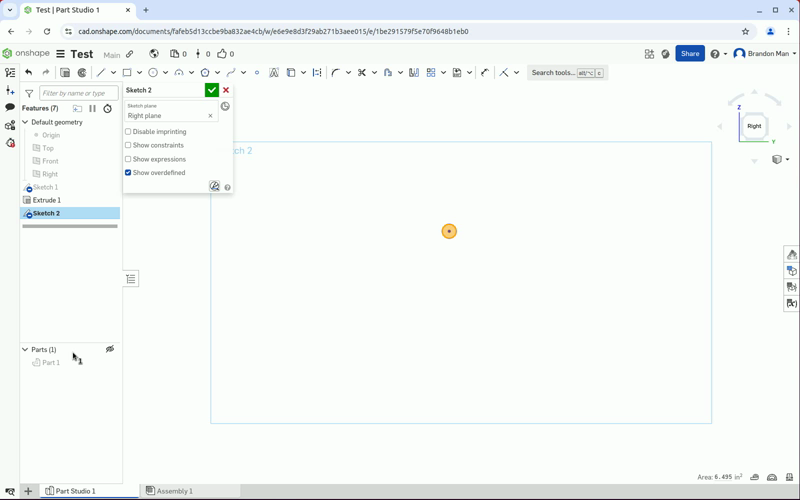
key(shift+y)
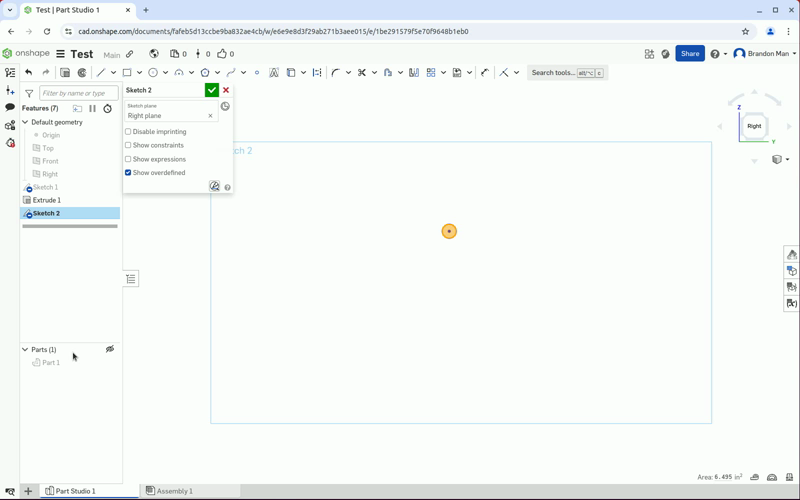
key(shift+e)
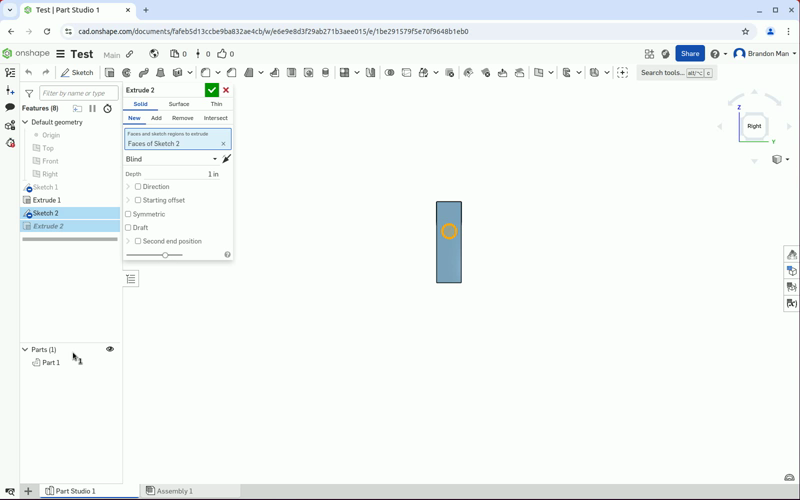
mouse_move(143, 106)
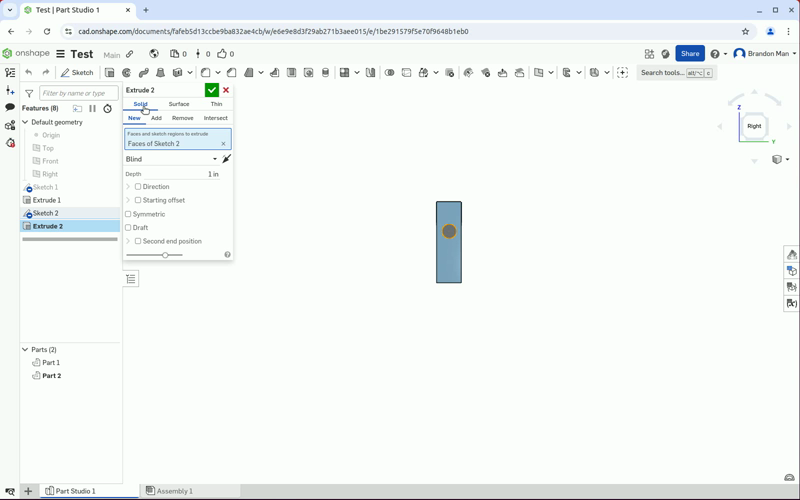
click(143, 106)
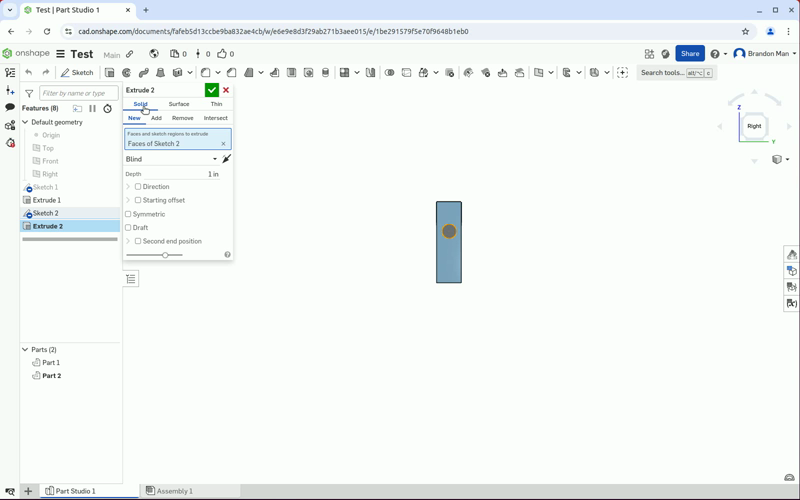
mouse_move(137, 120)
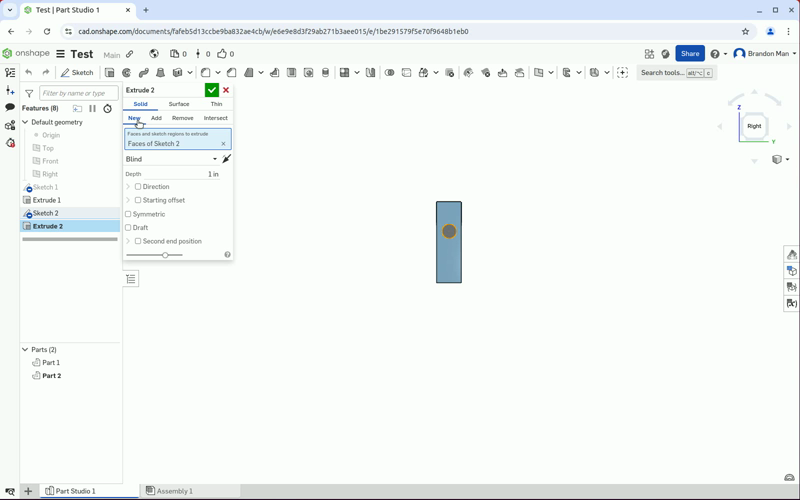
click(137, 120)
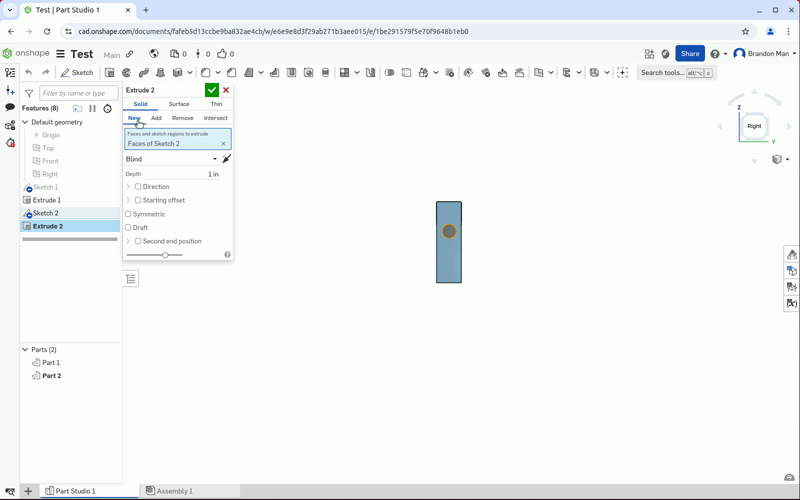
key(tab, 4)
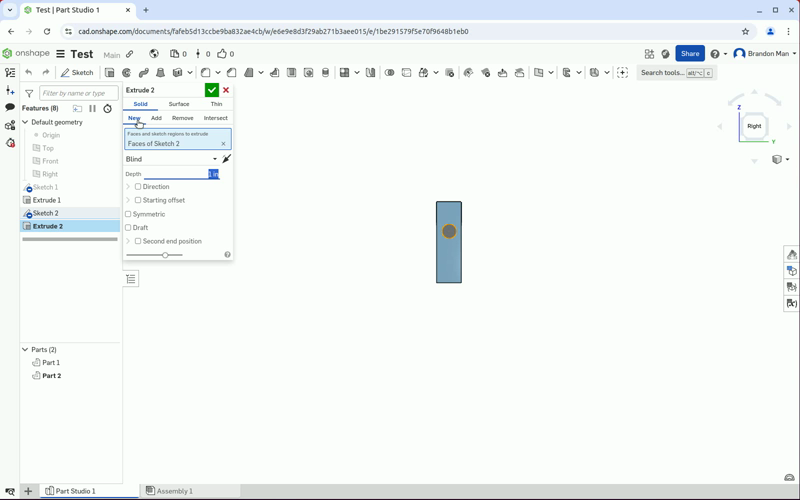
text(8.425)
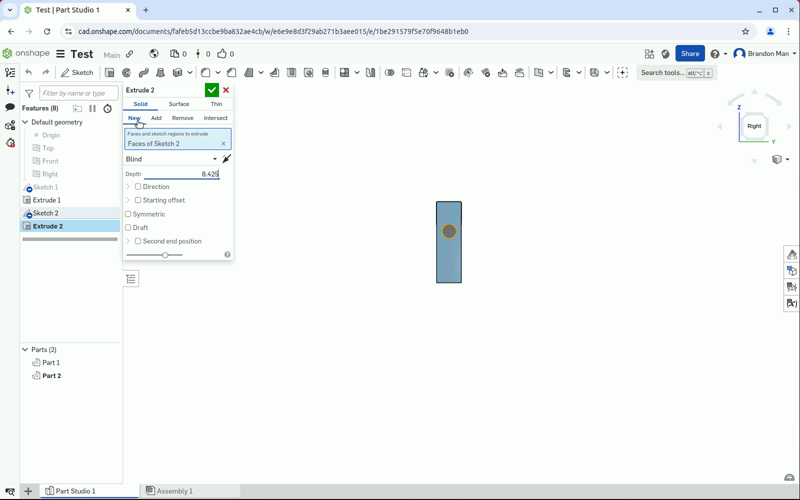
key(enter)
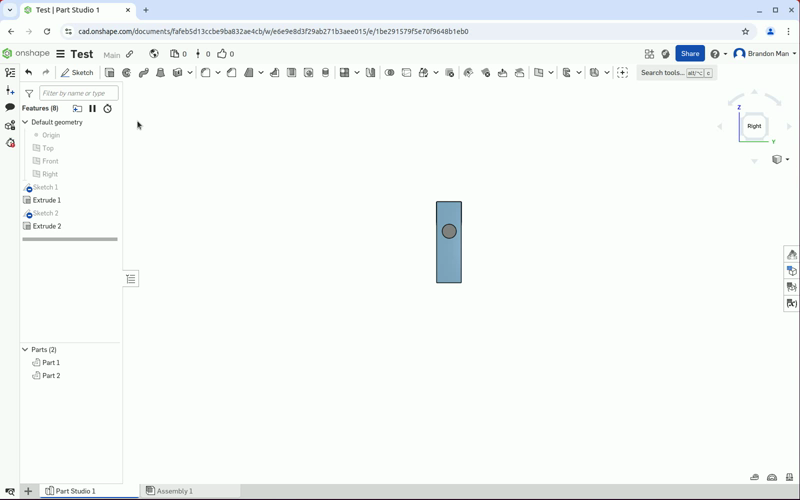
key(shift+h)
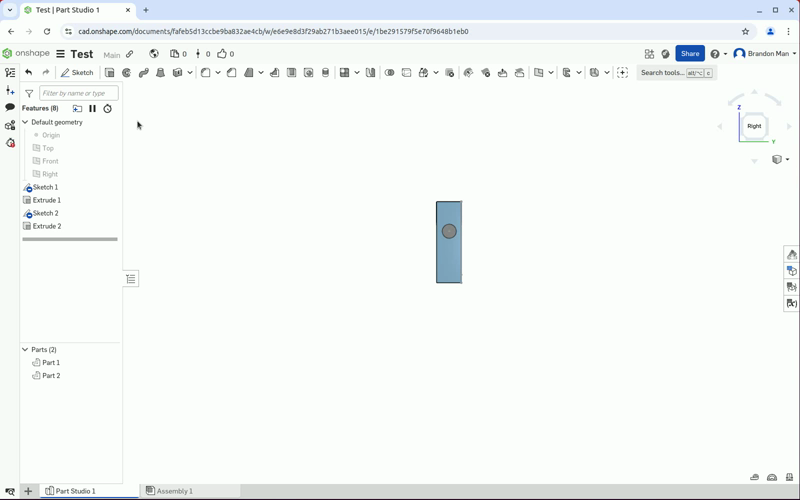
key(shift+h)
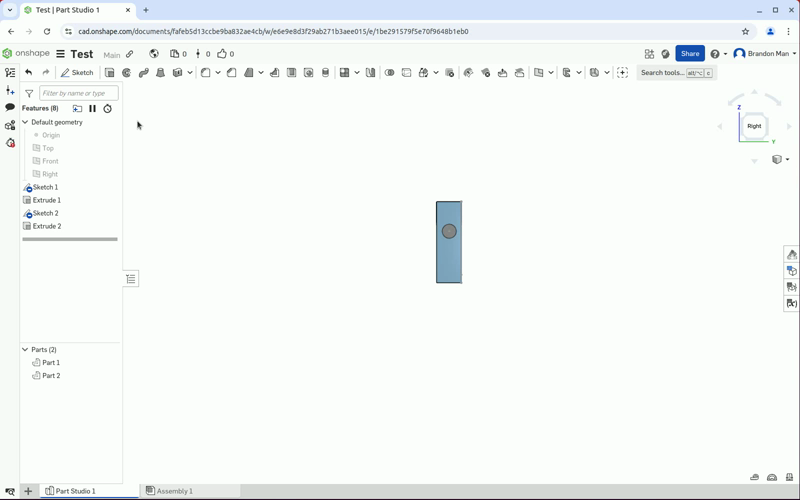
key(shift+7)
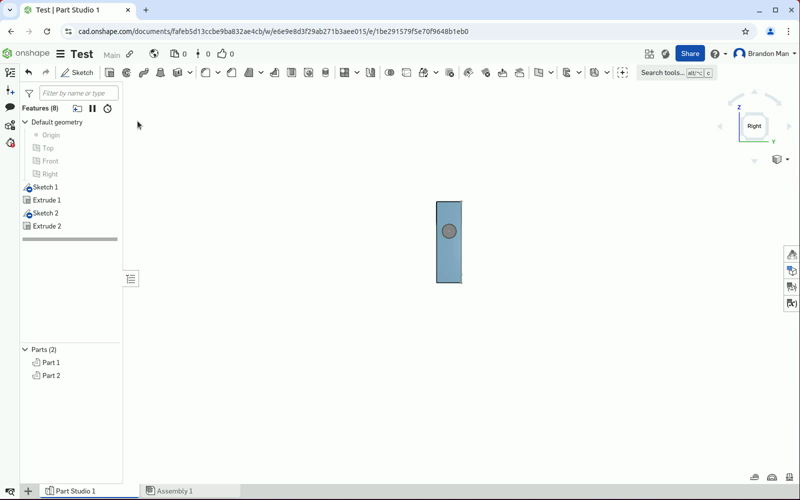
key(right, 2)
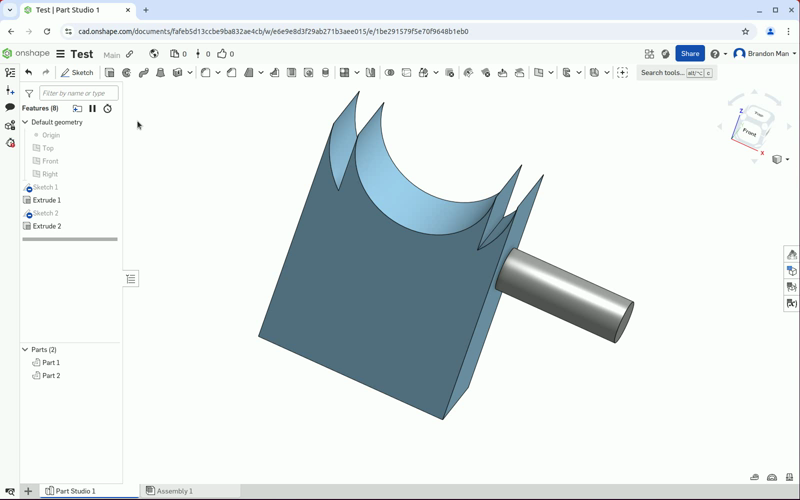
key(down, 2)
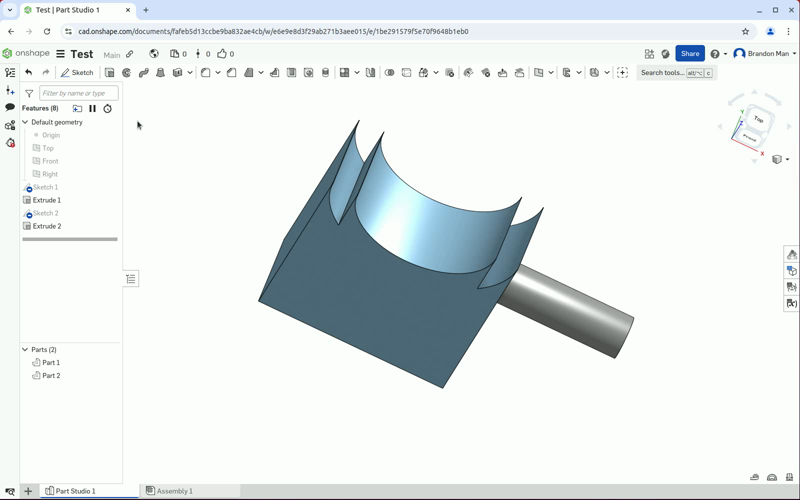
key(up, 2)
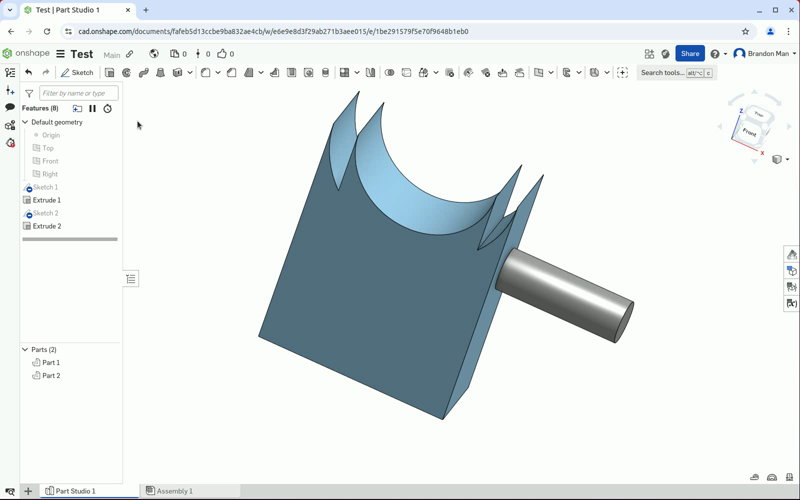
key(left, 2)
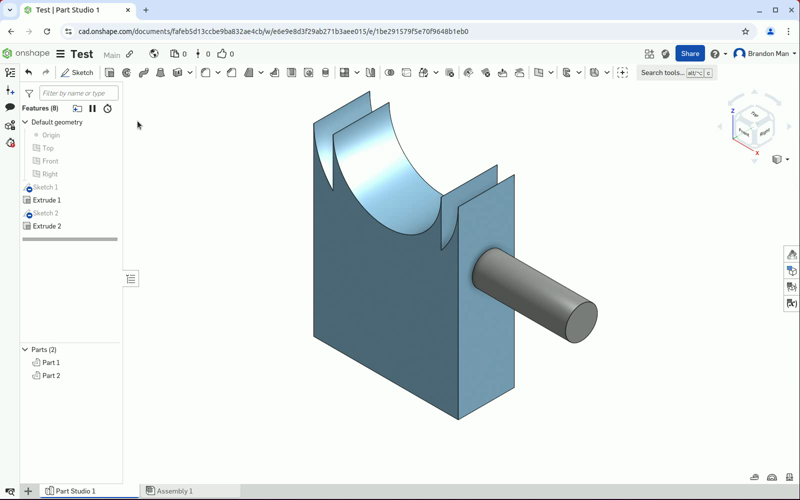
mouse_move(73, 189)
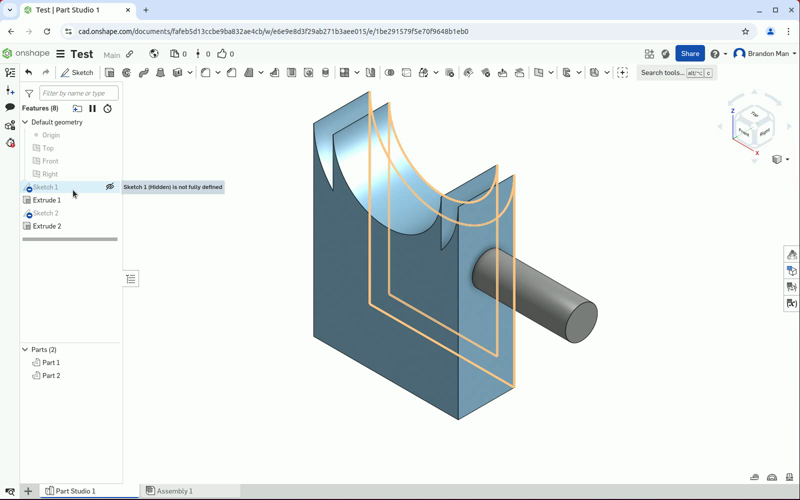
click(73, 189)